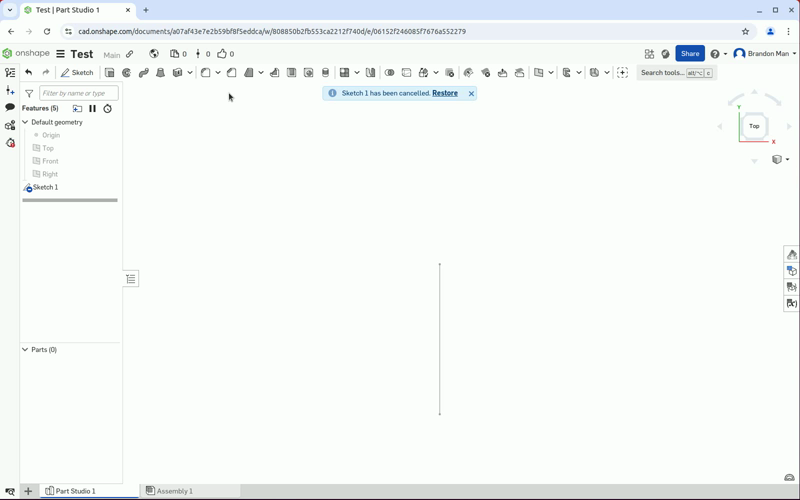
key(shift+h)
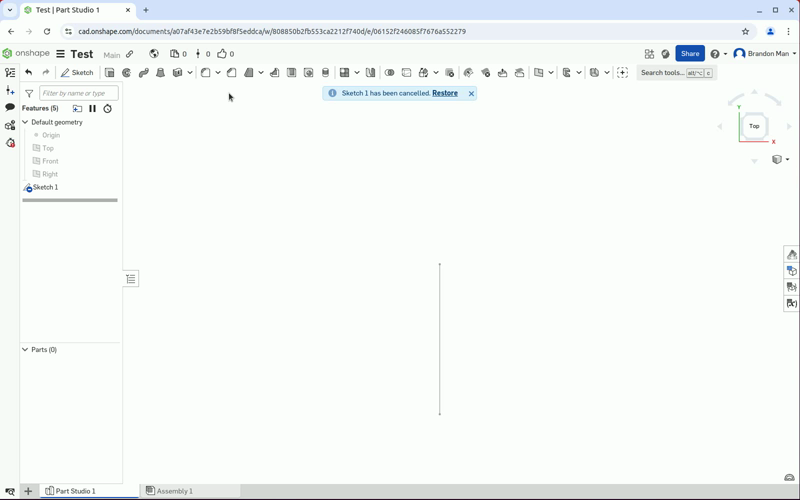
key(shift+s)
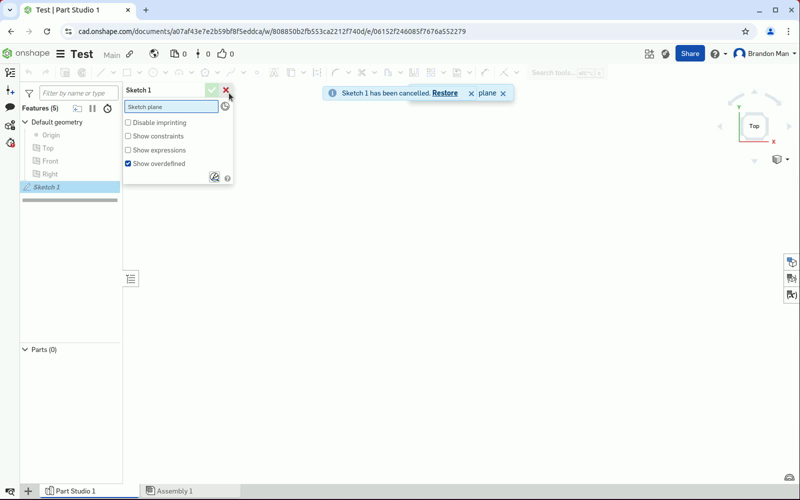
mouse_move(73, 150)
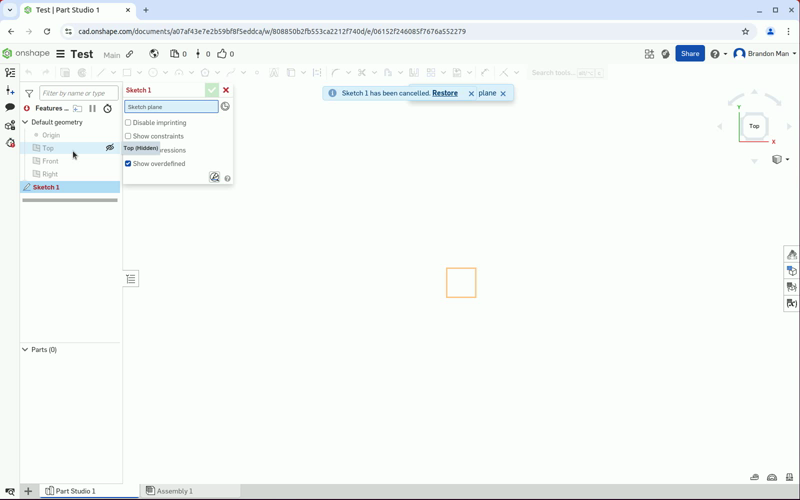
click(73, 150)
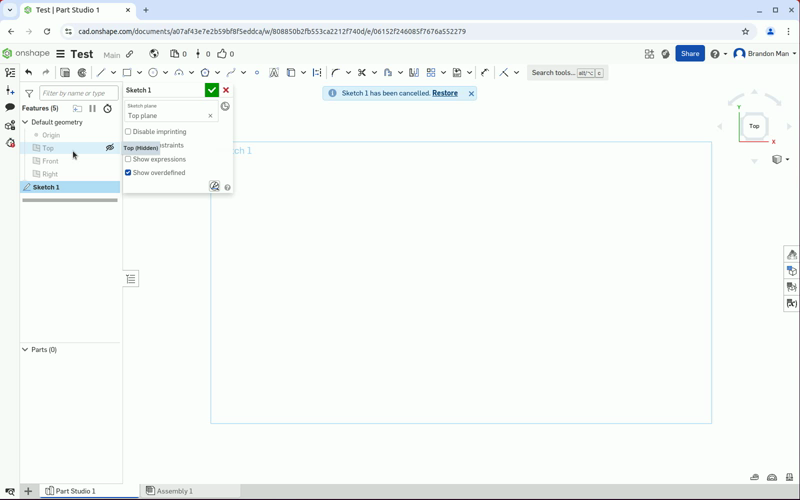
mouse_move(73, 352)
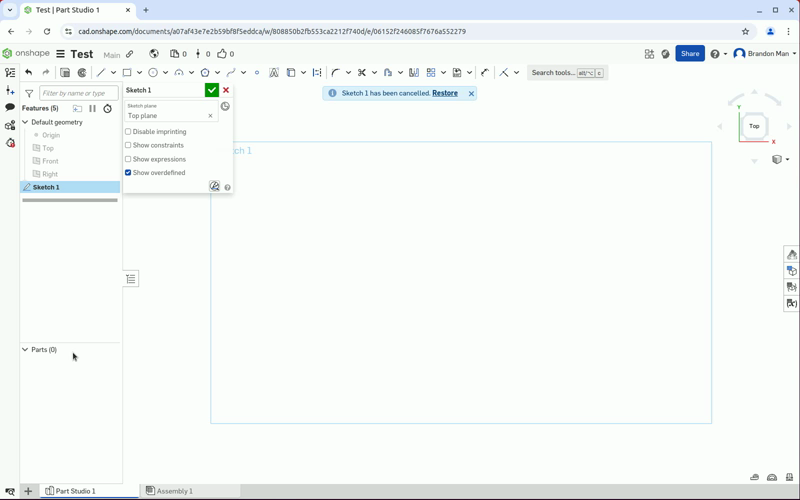
key(y)
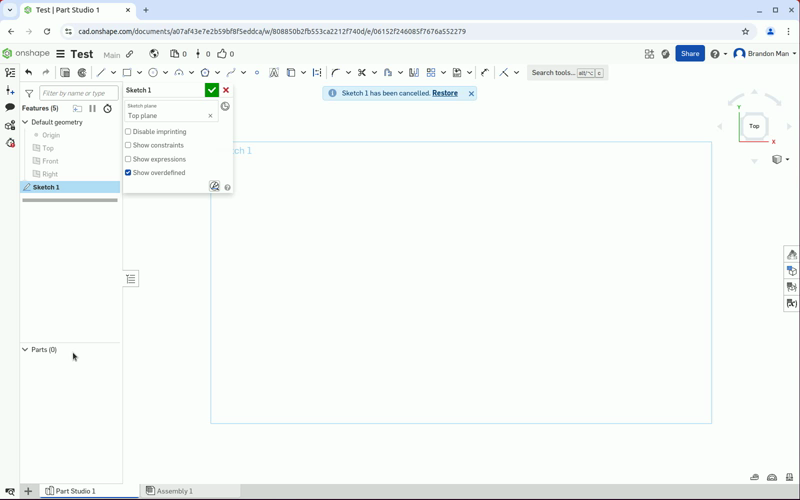
key(c)
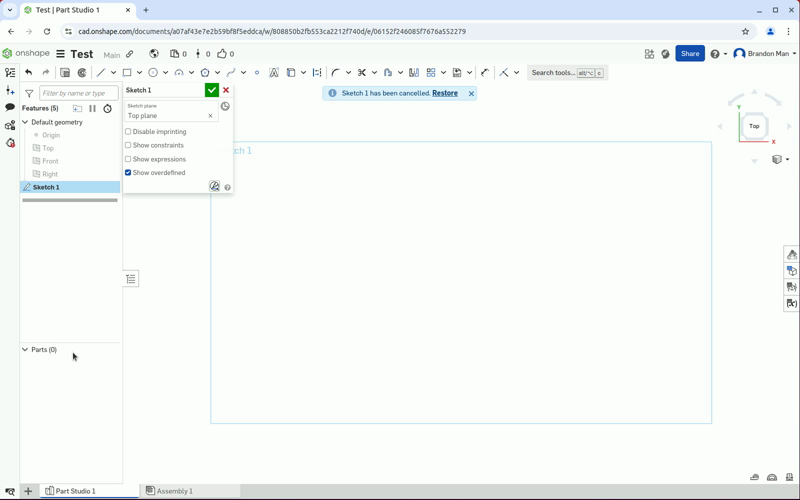
key_down(shift)
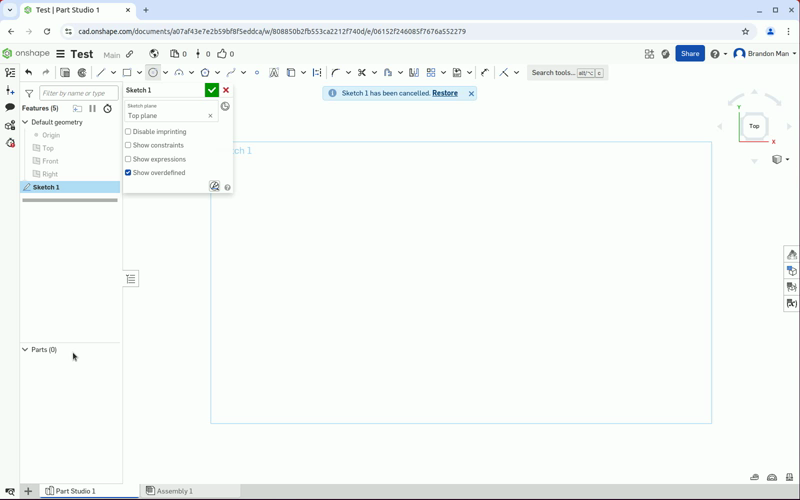
mouse_move(461, 282)
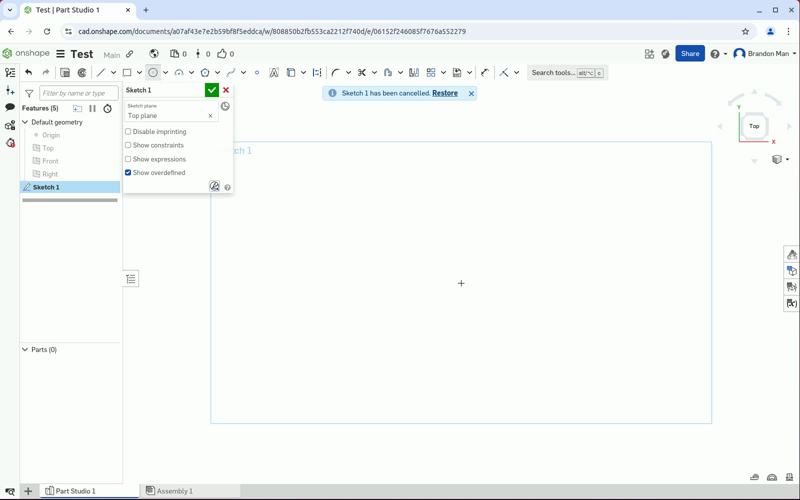
click(461, 282)
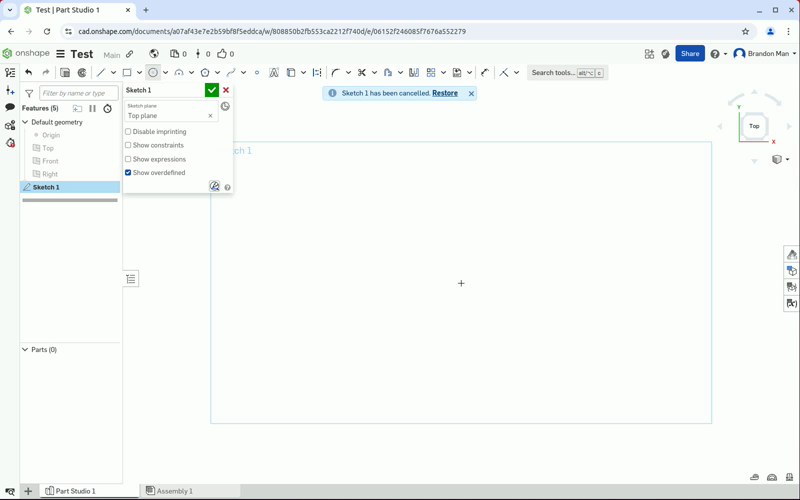
key_up(shift)
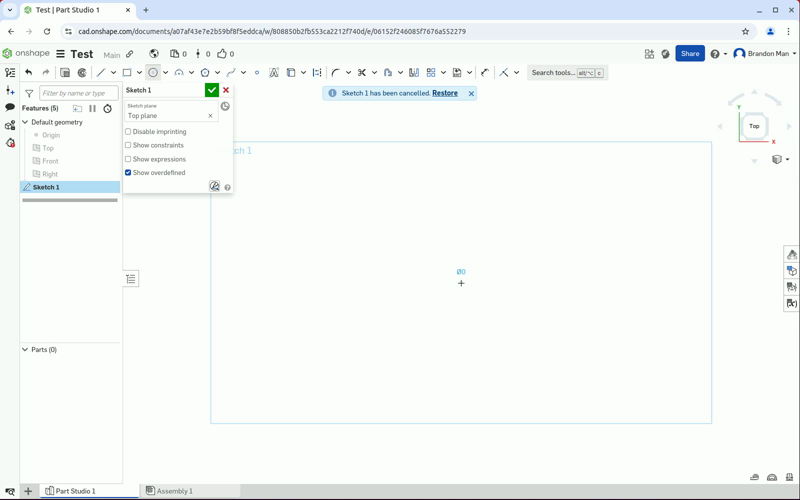
mouse_move(574, 282)
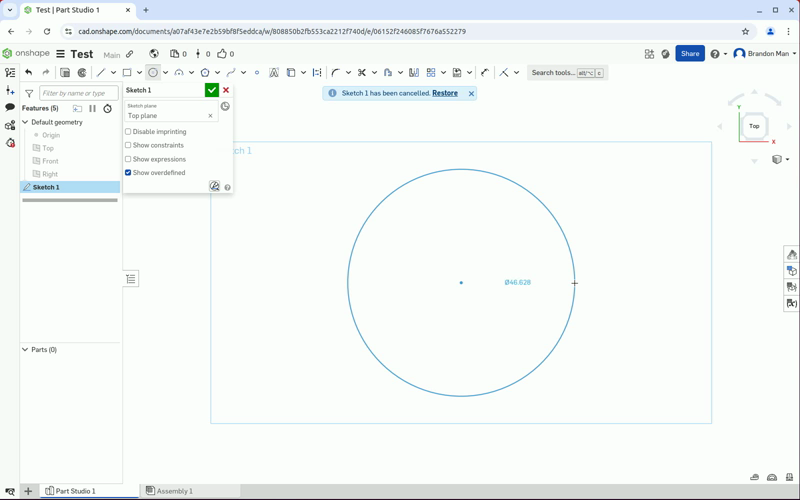
click(574, 282)
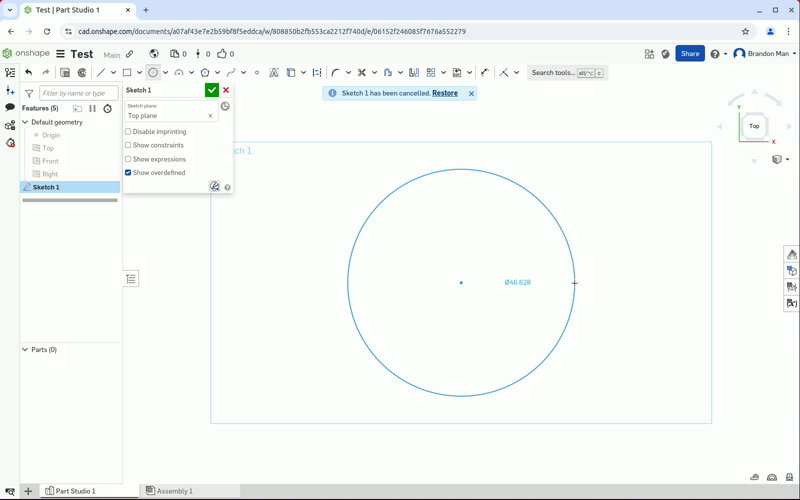
key(esc)
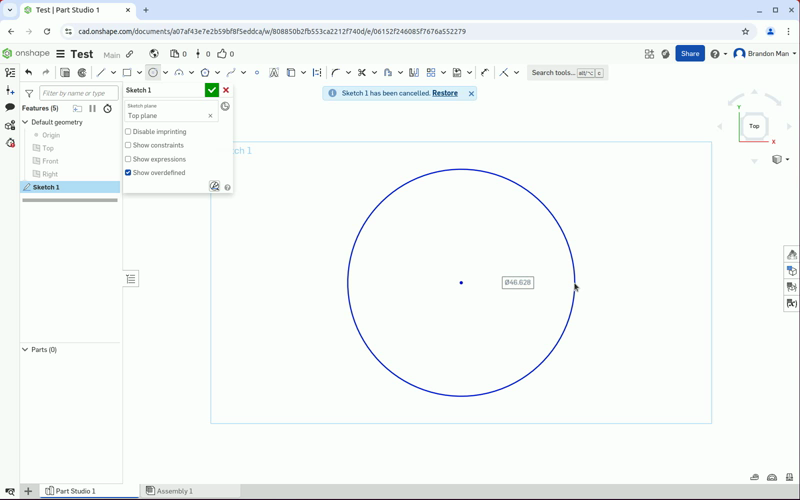
mouse_move(477, 209)
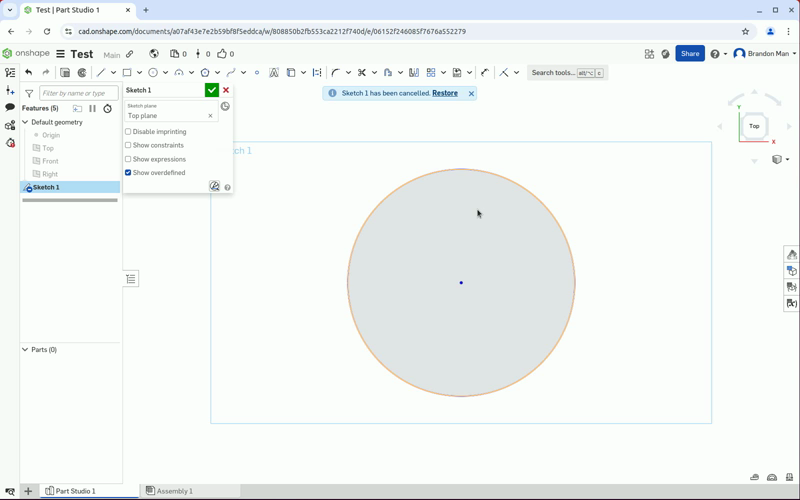
click(477, 209)
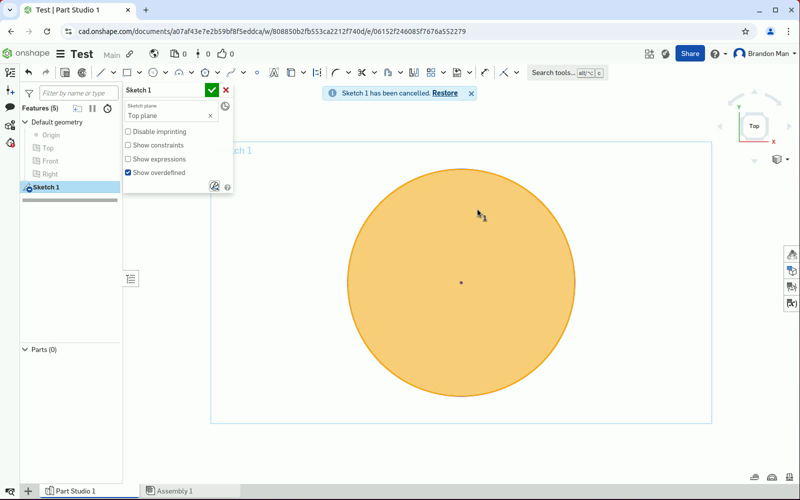
mouse_move(73, 352)
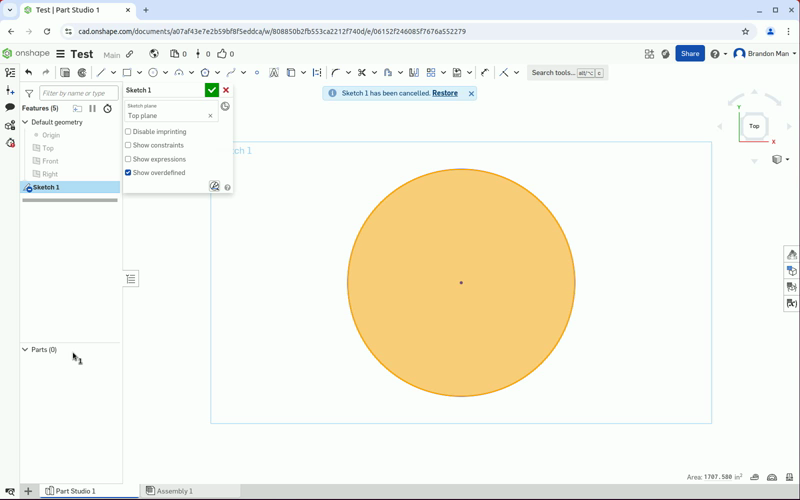
key(shift+y)
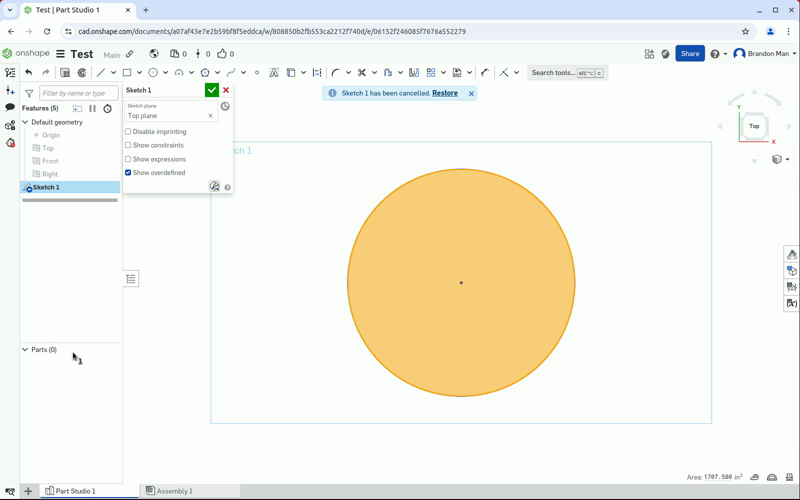
key(shift+e)
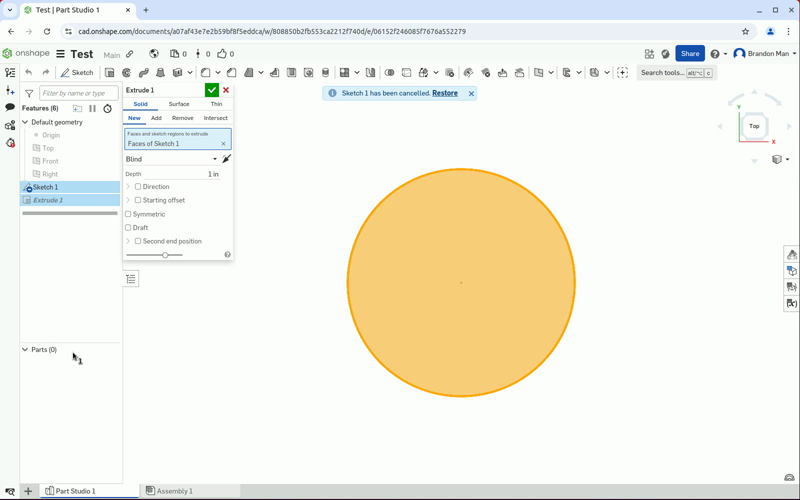
mouse_move(143, 106)
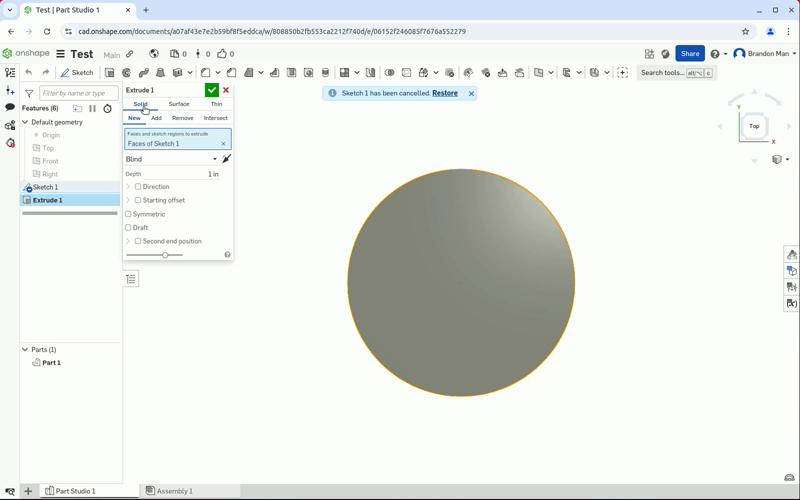
click(143, 106)
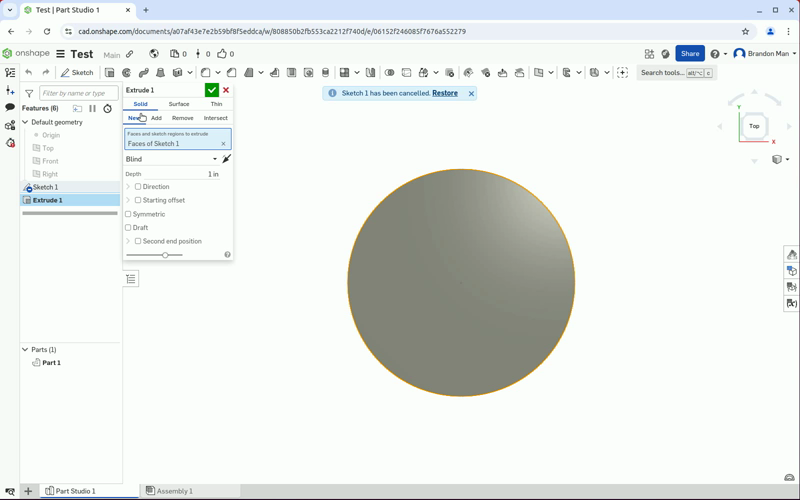
mouse_move(137, 120)
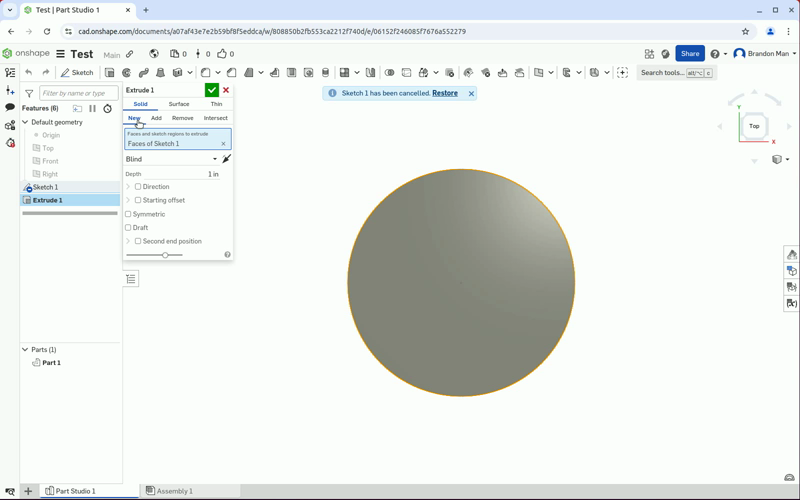
click(137, 120)
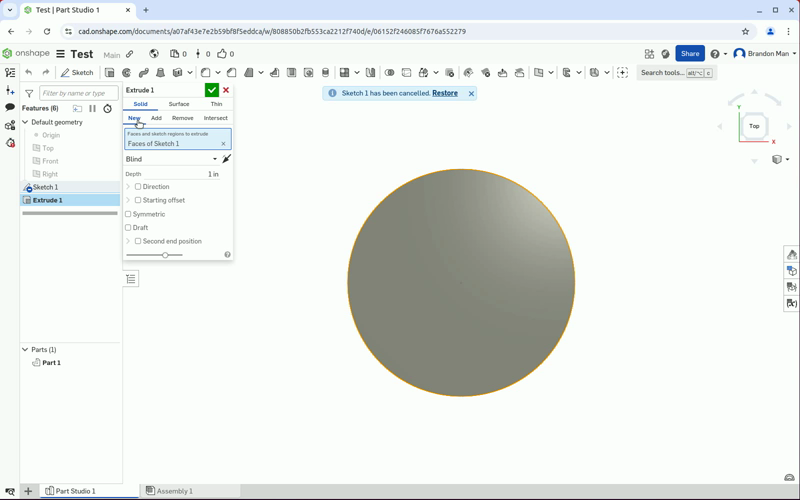
key(tab, 4)
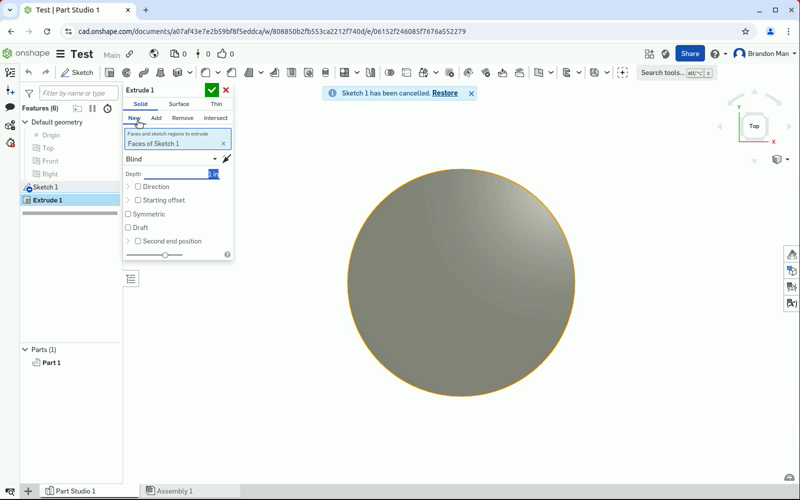
text(4.333)
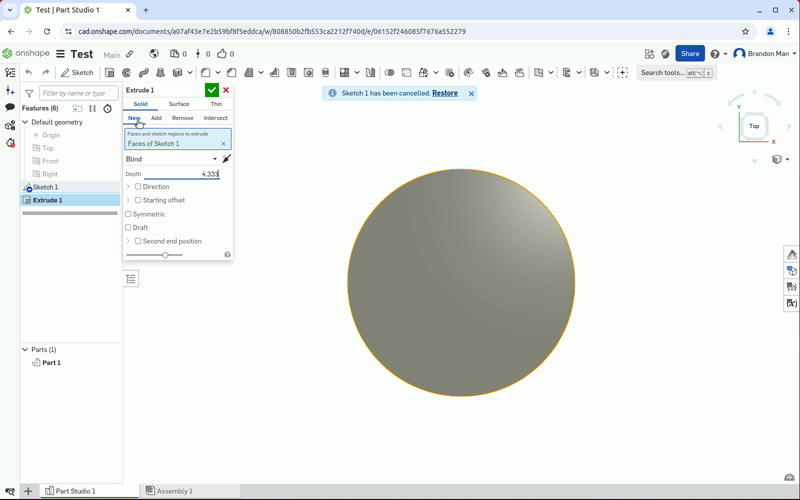
key(enter)
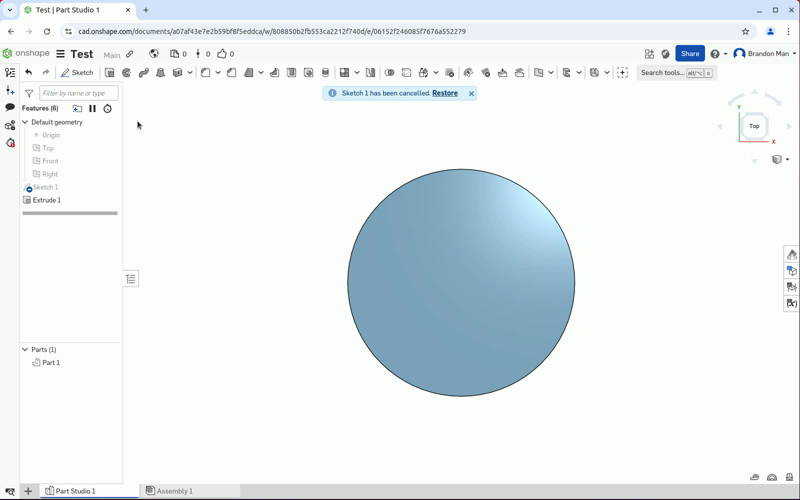
key(shift+h)
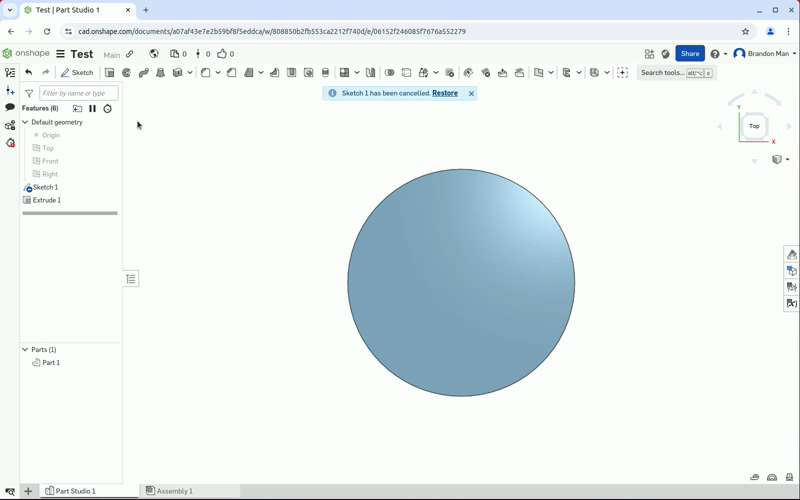
key(shift+h)
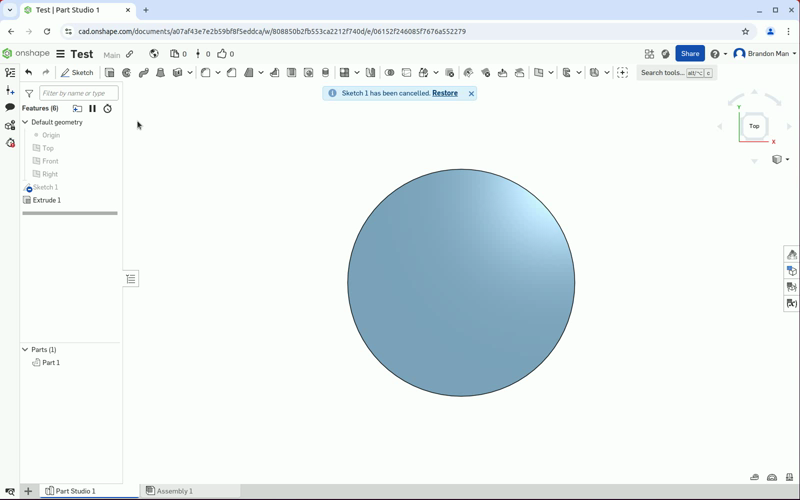
mouse_move(73, 189)
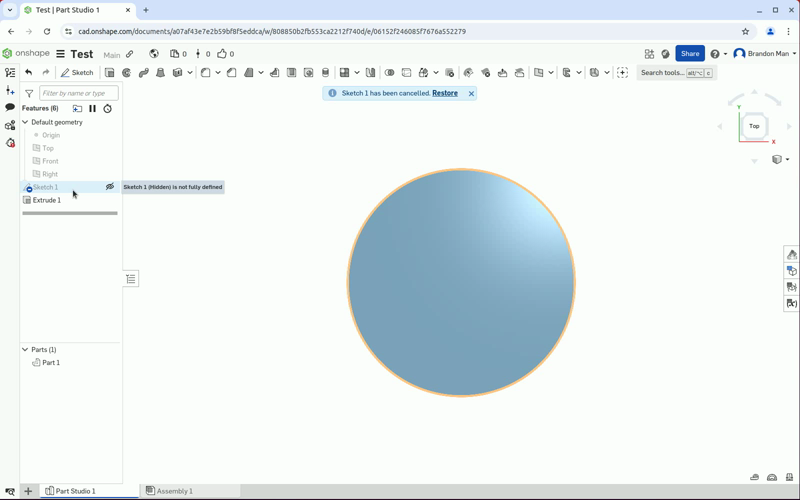
click(73, 189)
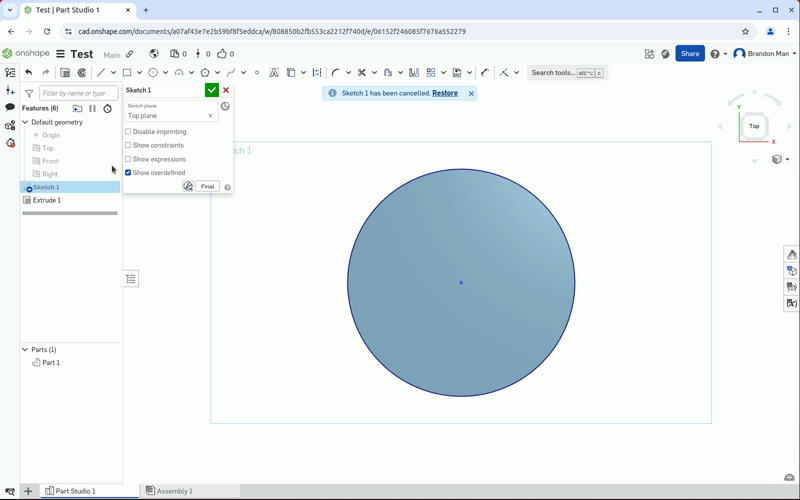
mouse_move(229, 92)
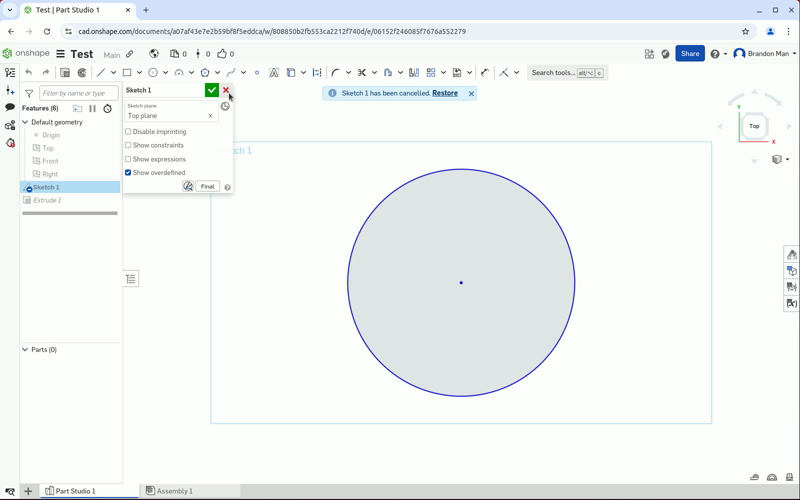
click(229, 92)
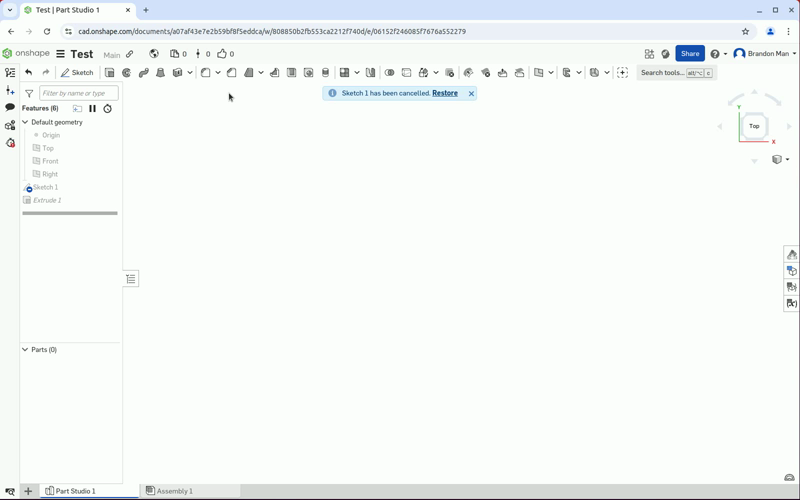
mouse_move(541, 75)
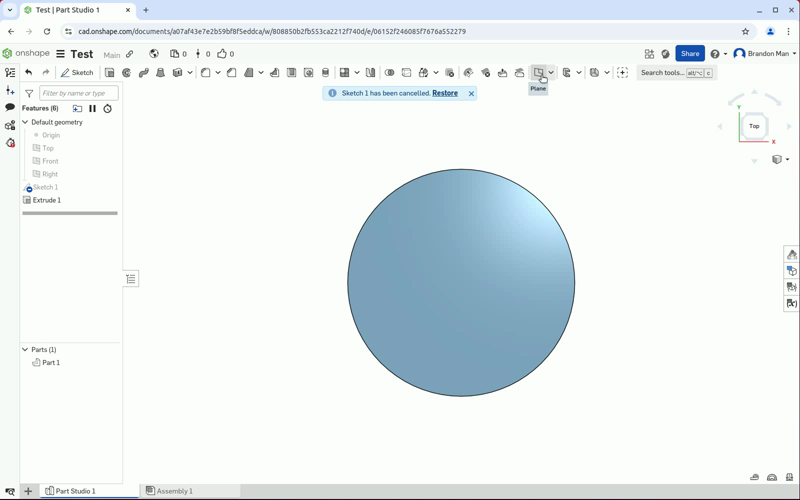
click(541, 75)
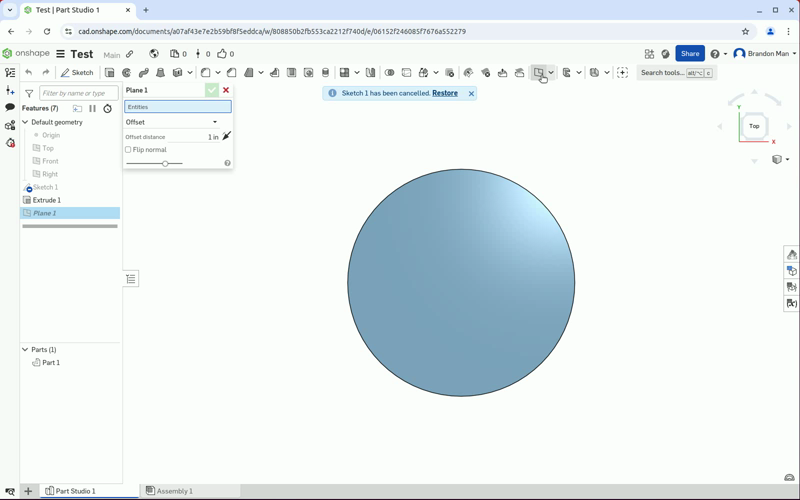
mouse_move(73, 150)
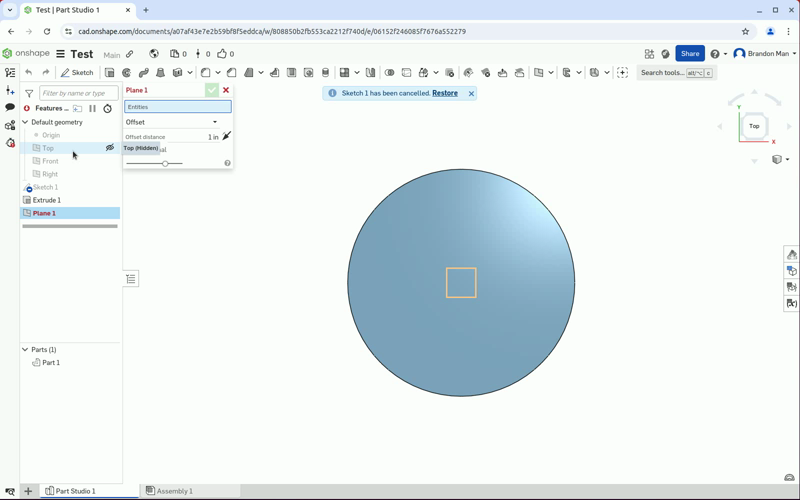
click(73, 150)
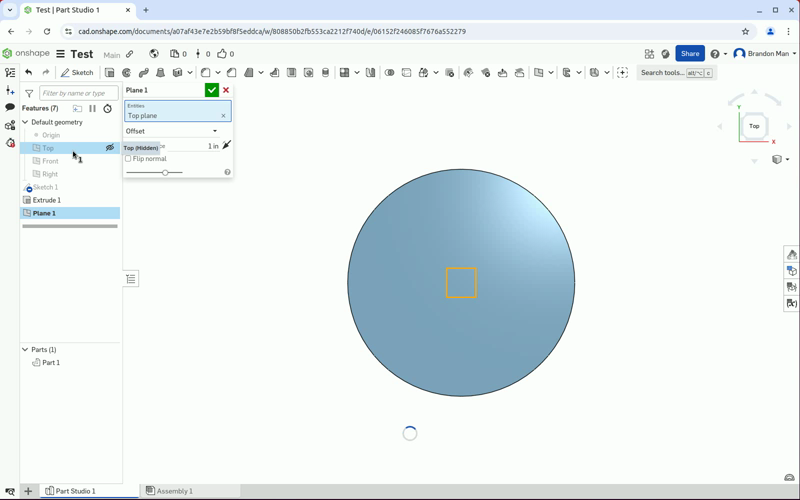
key(tab, 2)
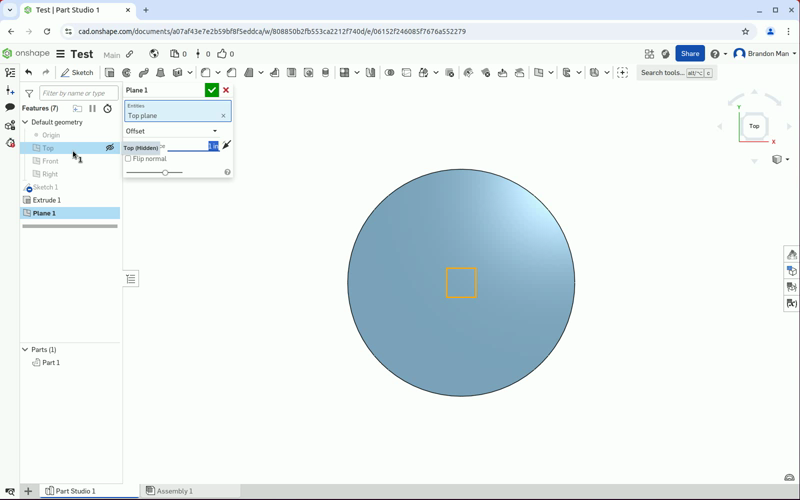
text(4.344)
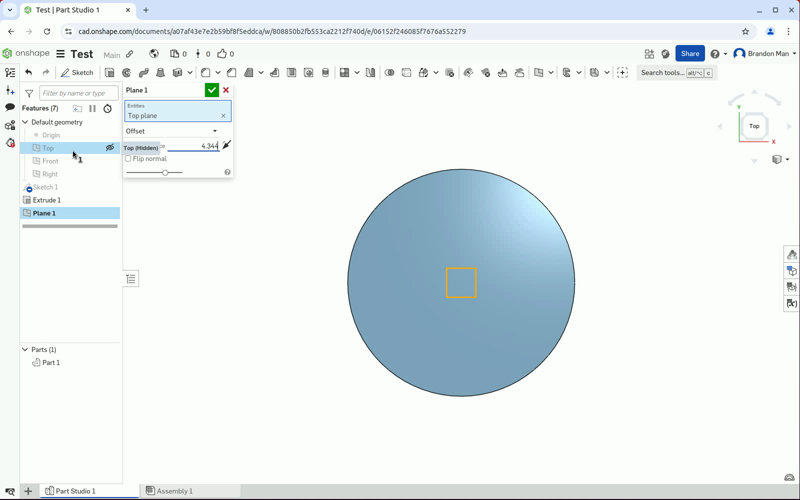
key(enter, 2)
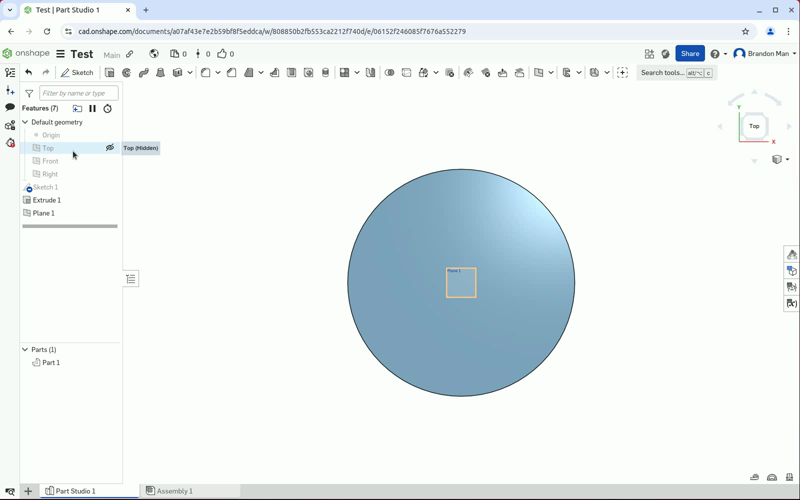
key(shift+s)
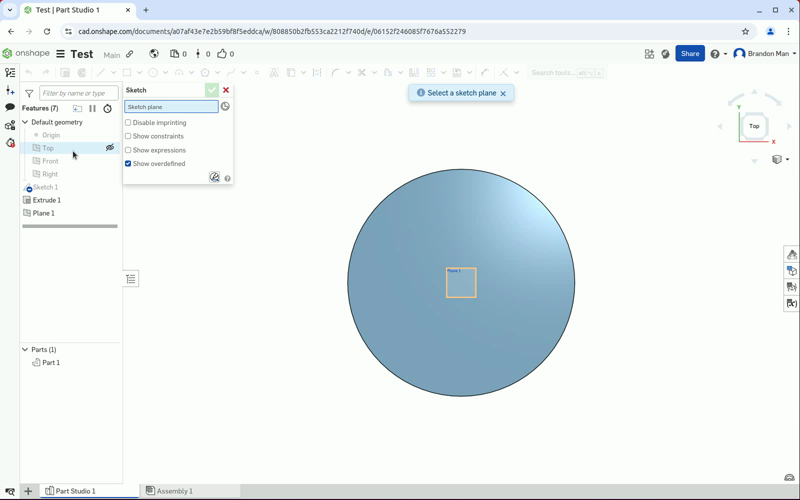
mouse_move(73, 215)
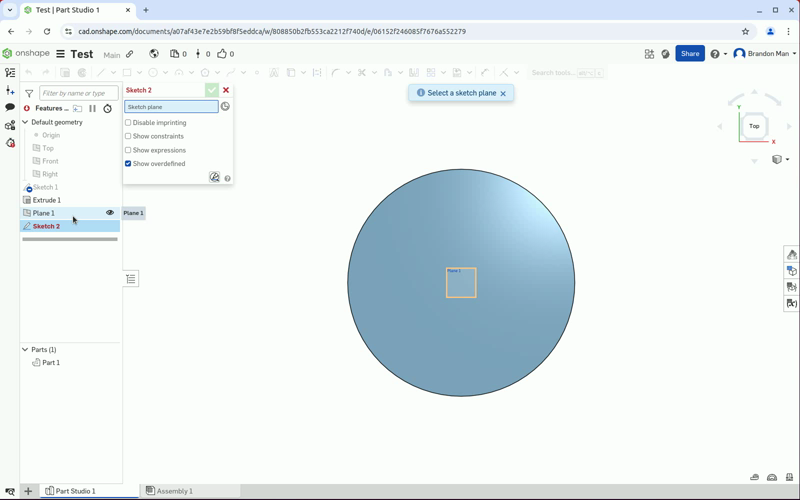
click(73, 215)
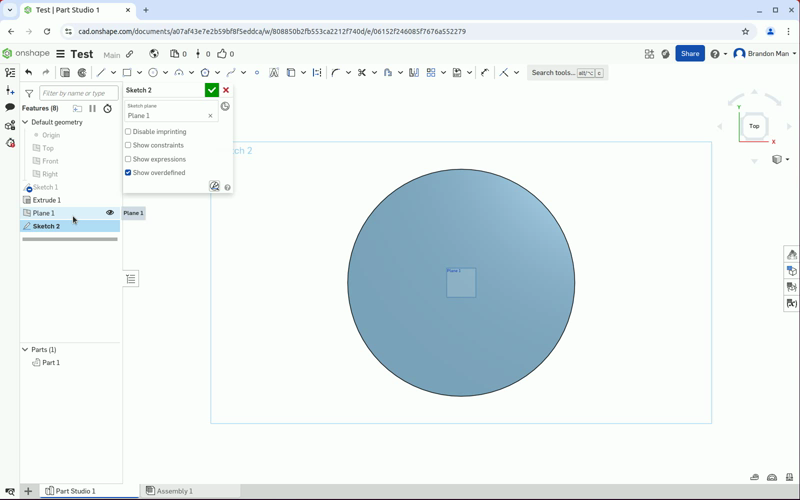
mouse_move(73, 352)
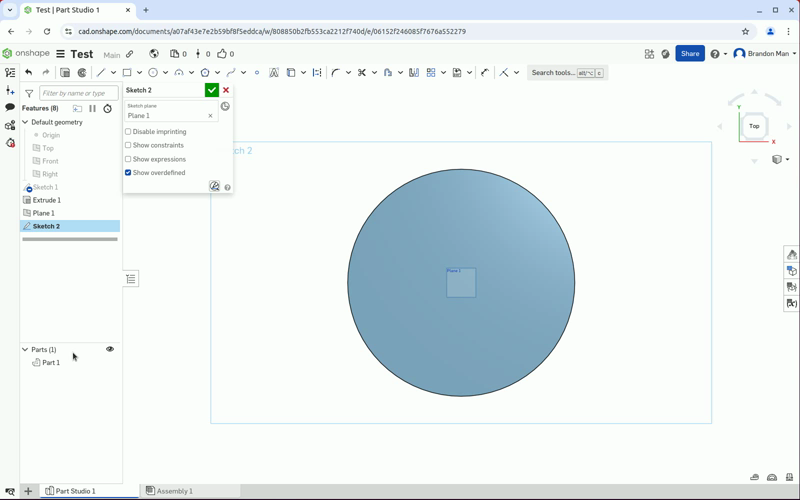
key(y)
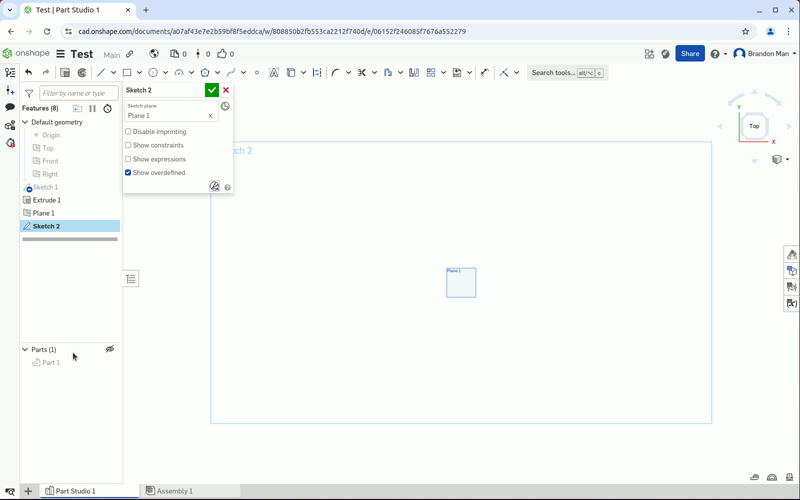
key(c)
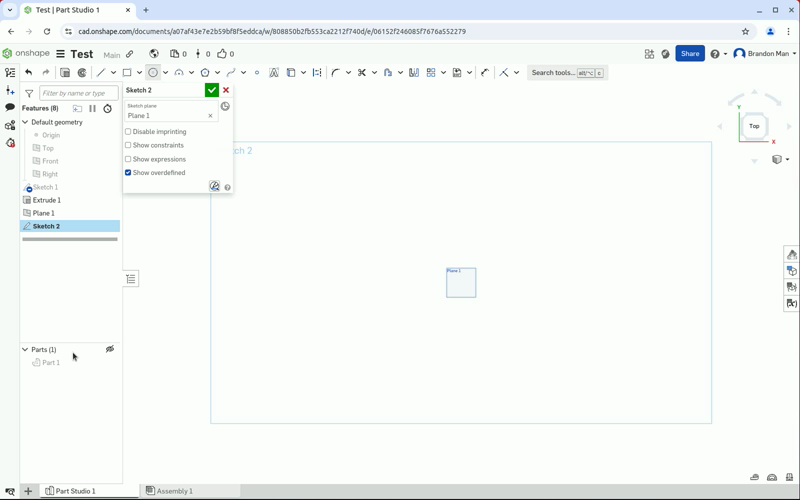
key_down(shift)
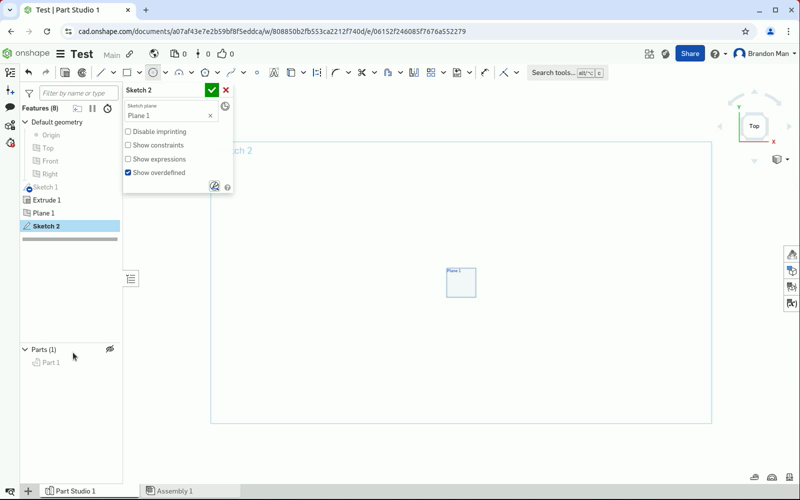
mouse_move(461, 282)
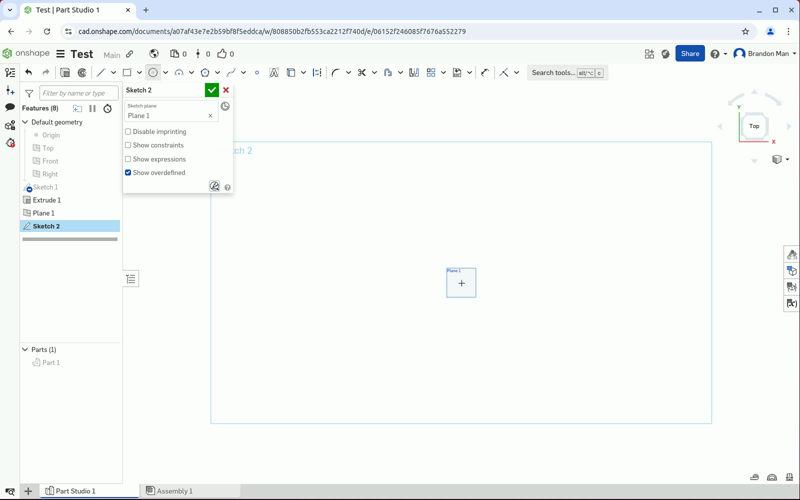
click(461, 282)
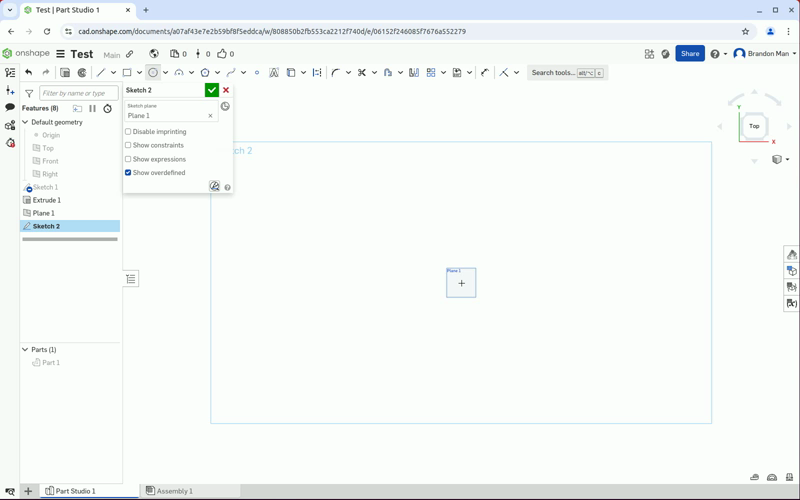
key_up(shift)
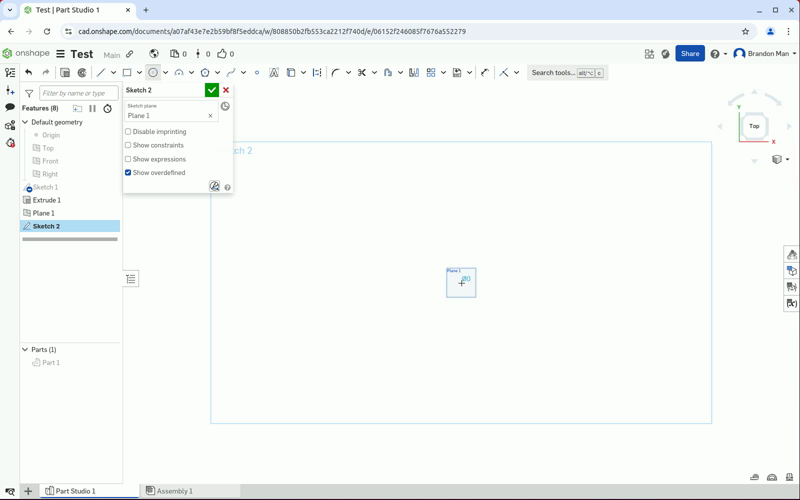
mouse_move(524, 282)
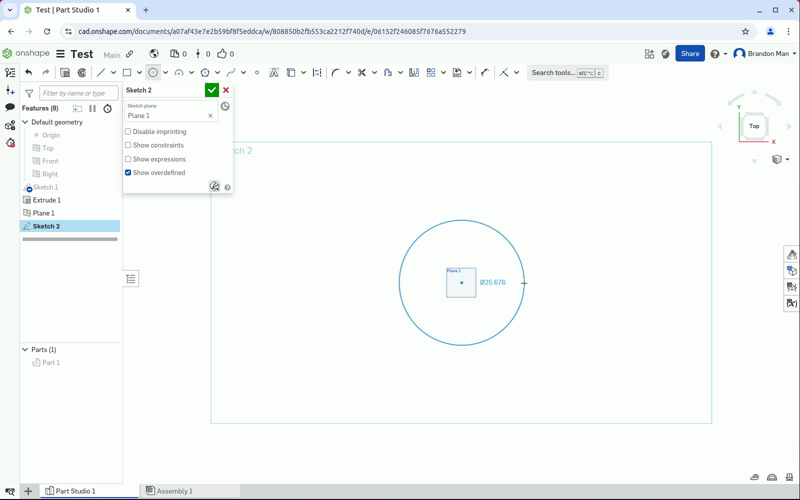
click(524, 282)
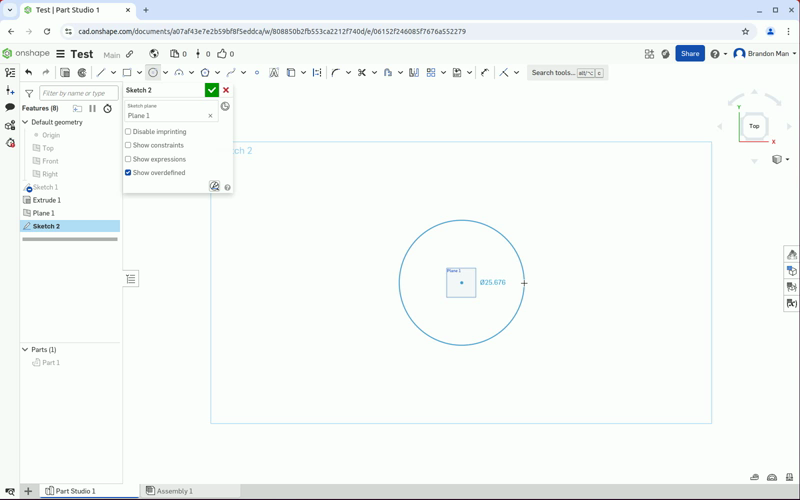
key(esc)
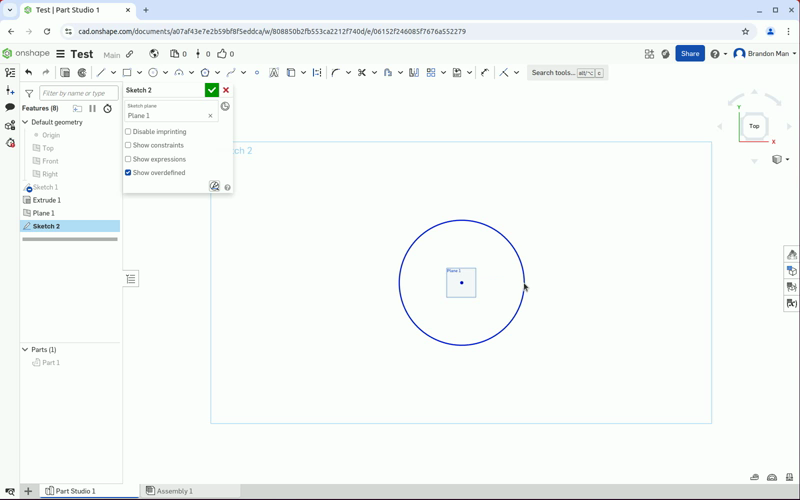
mouse_move(413, 277)
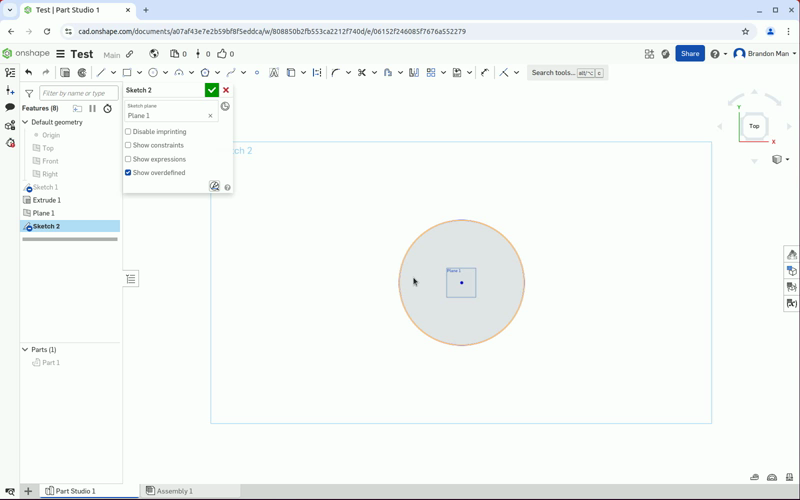
click(413, 277)
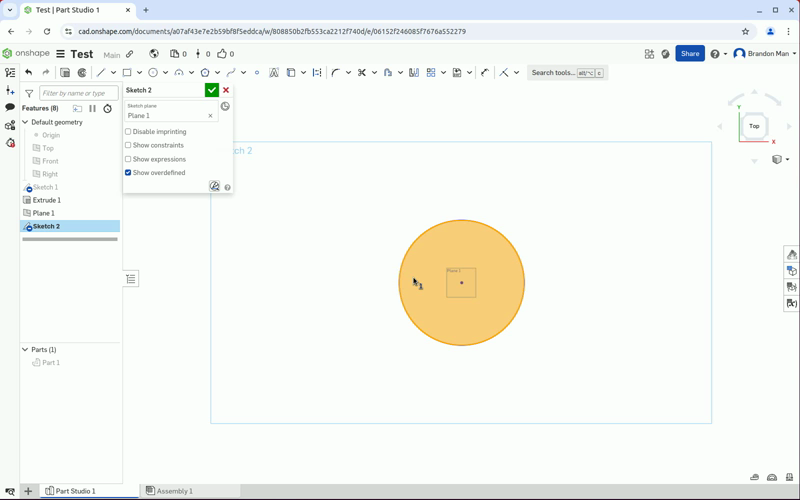
mouse_move(73, 352)
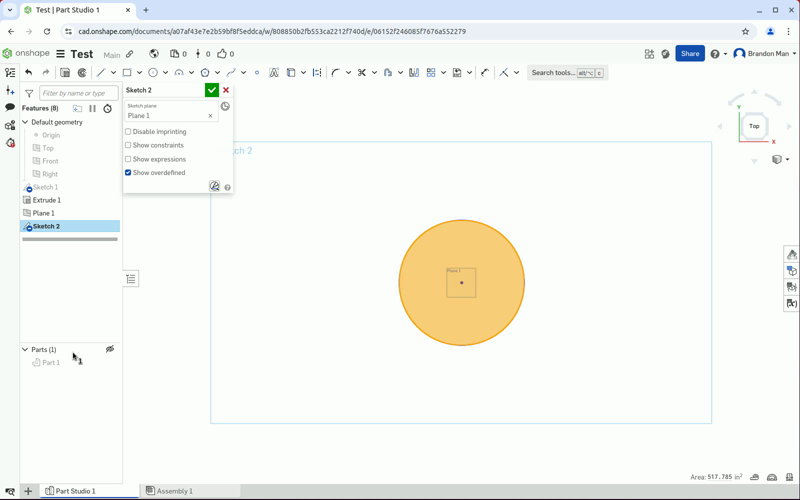
key(shift+y)
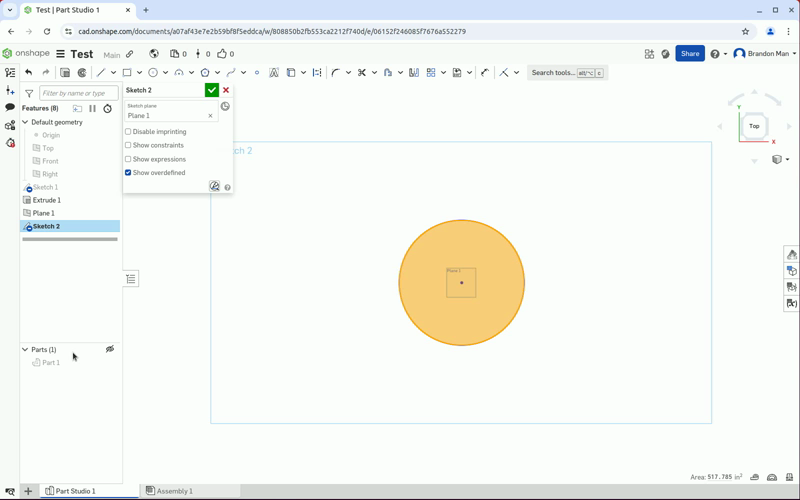
key(shift+e)
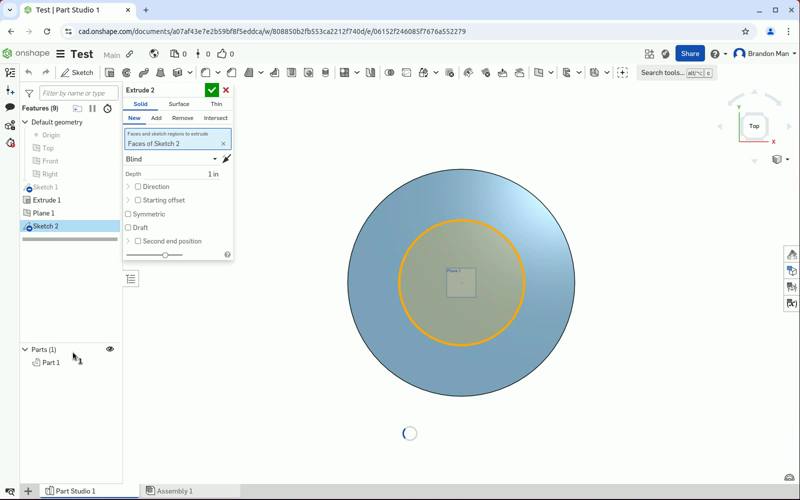
mouse_move(143, 106)
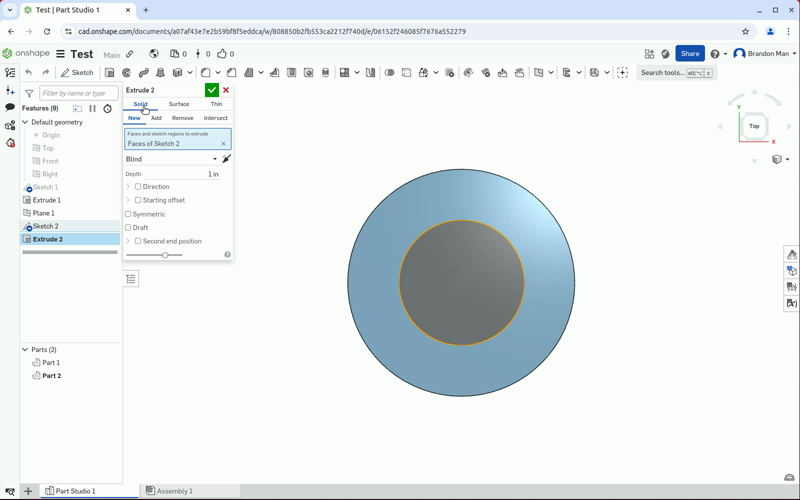
click(143, 106)
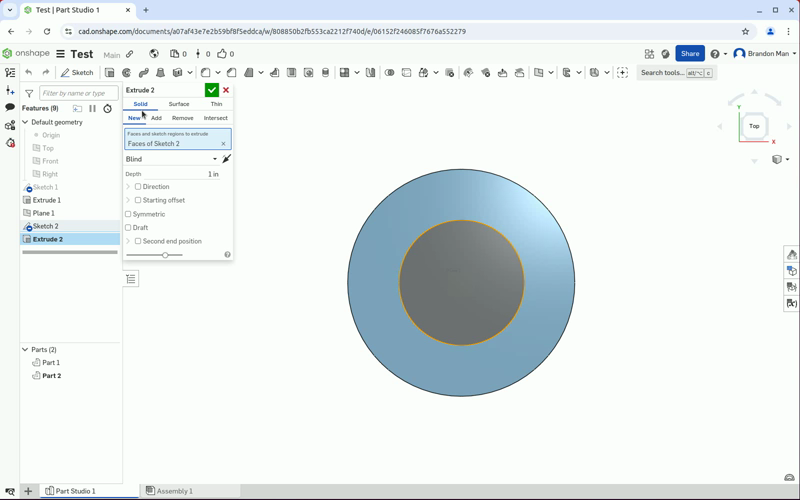
mouse_move(137, 120)
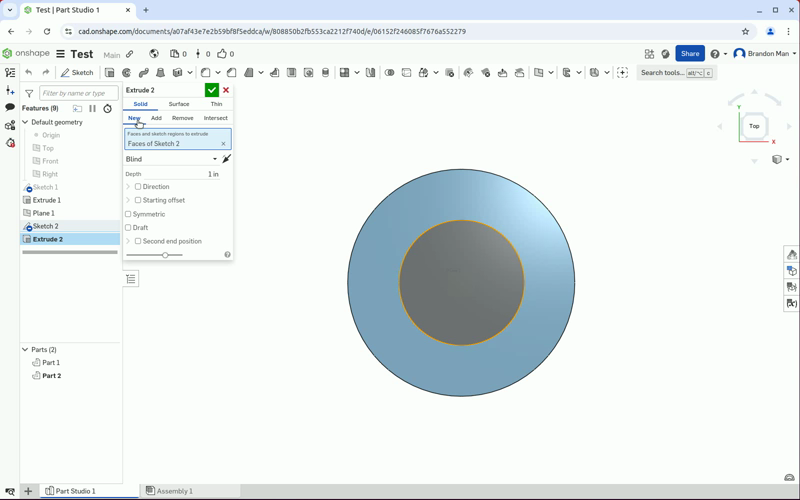
click(137, 120)
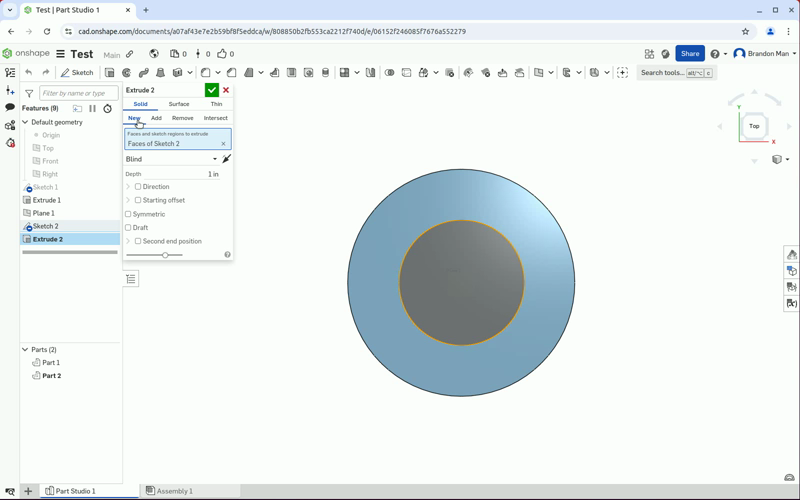
key(tab, 4)
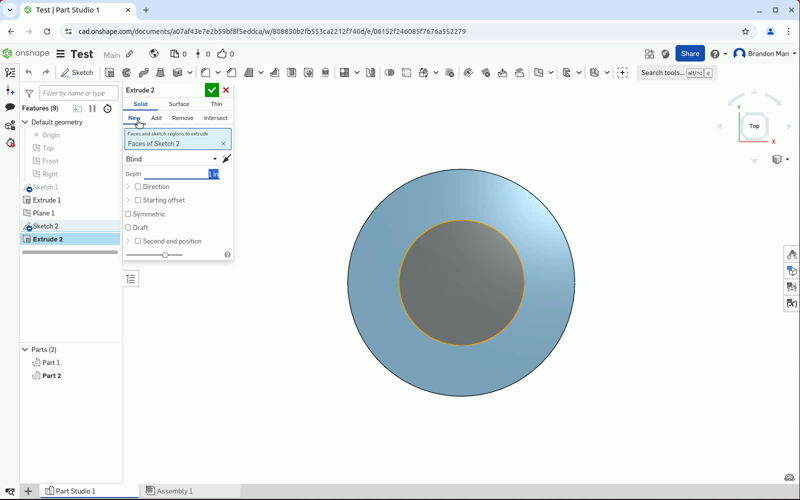
text(2.407)
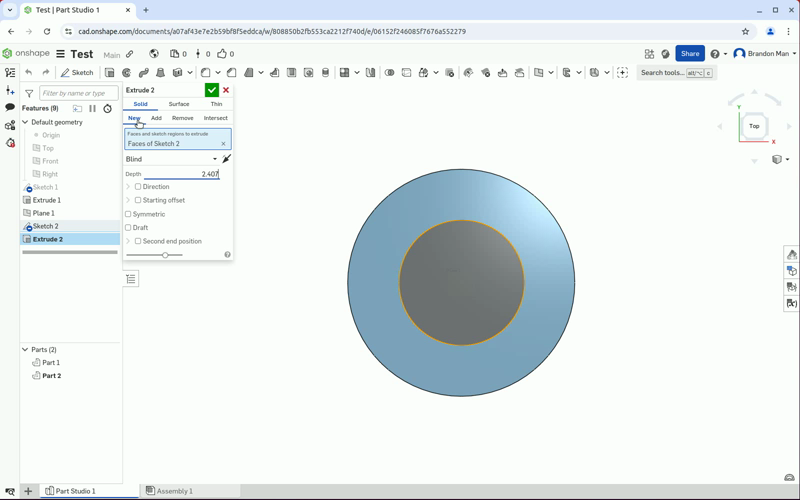
key(enter)
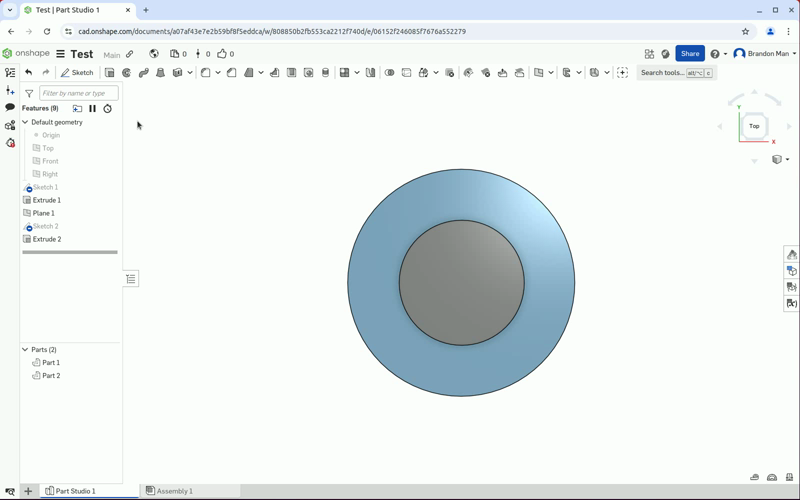
key(shift+h)
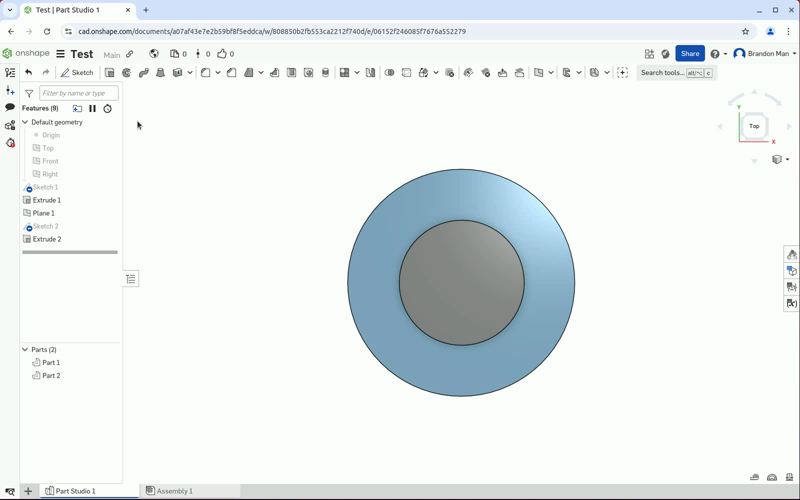
key(shift+h)
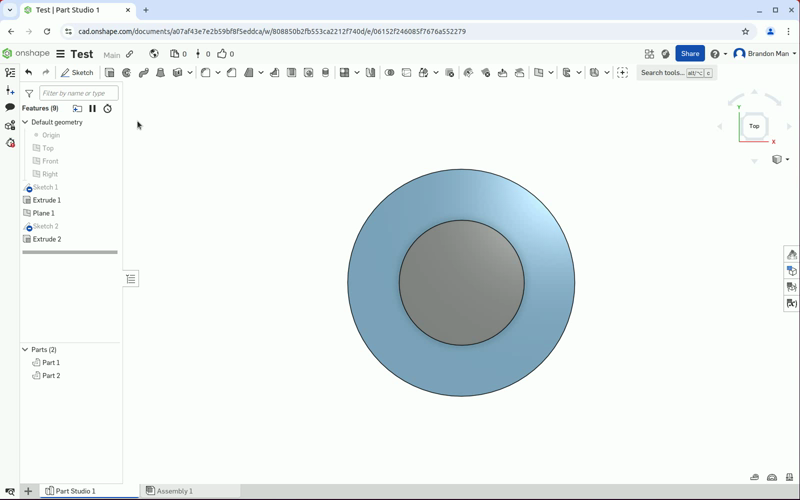
mouse_move(73, 189)
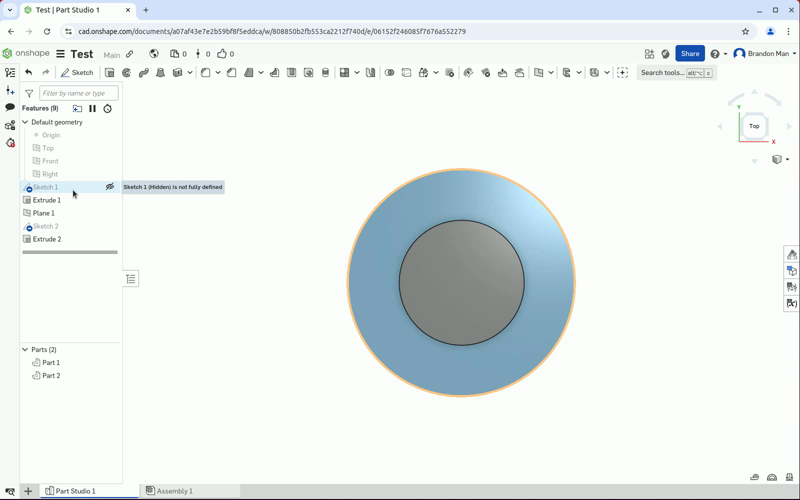
click(73, 189)
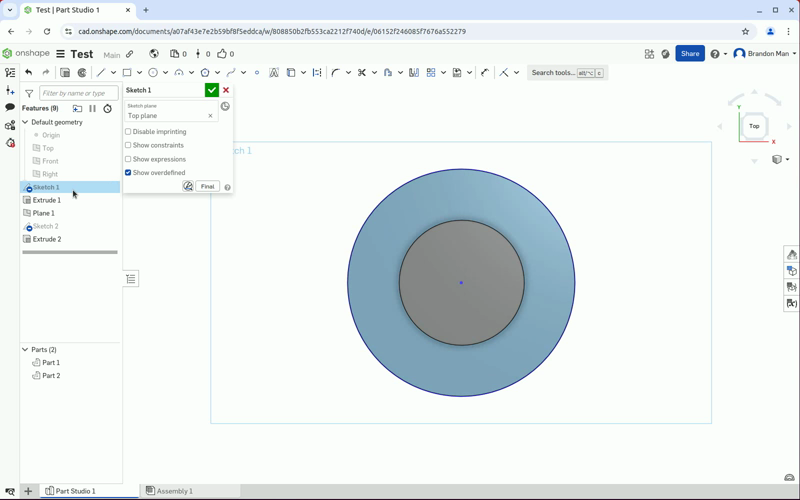
mouse_move(229, 92)
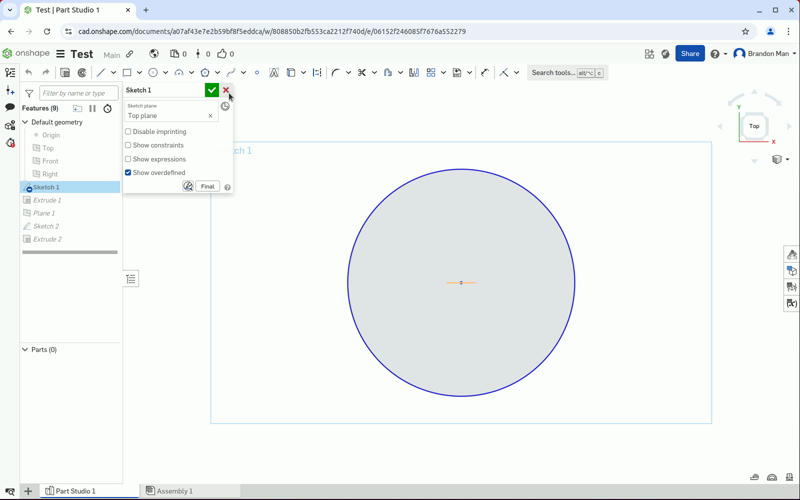
click(229, 92)
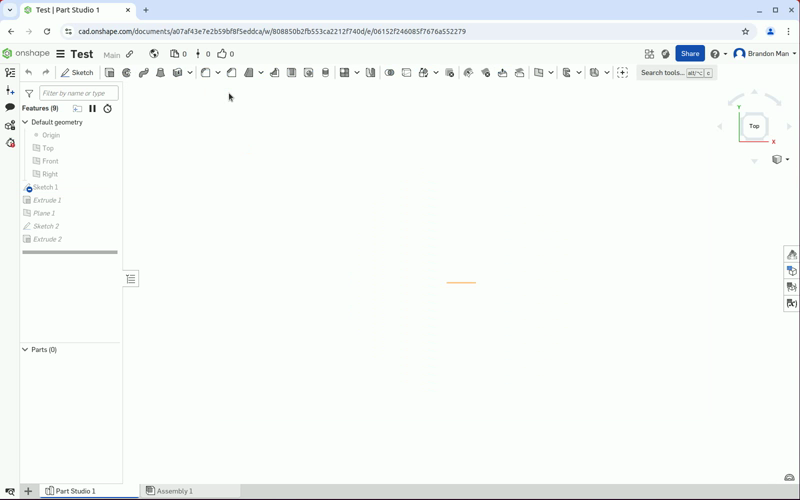
mouse_move(541, 75)
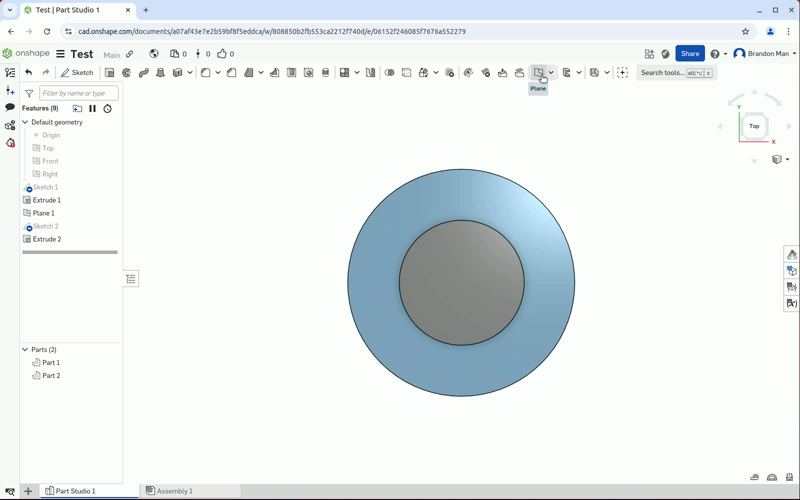
click(541, 75)
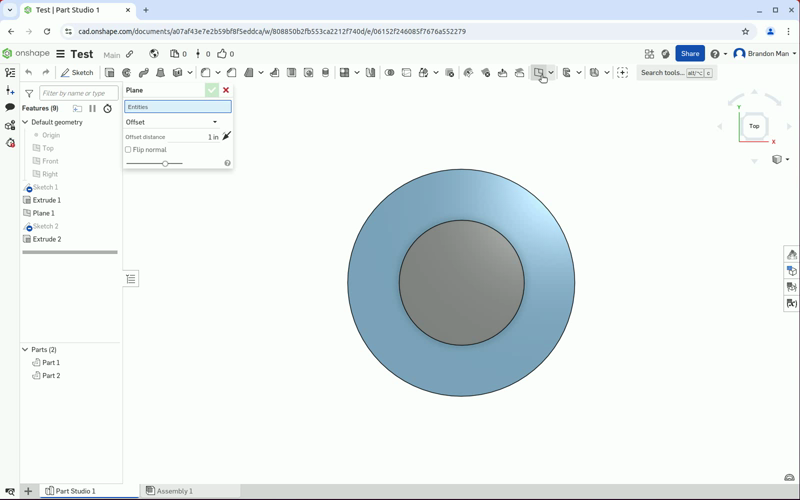
mouse_move(73, 150)
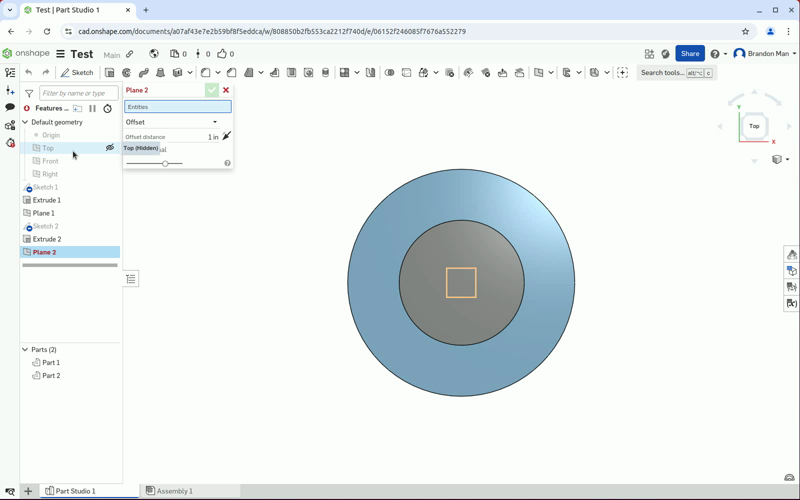
click(73, 150)
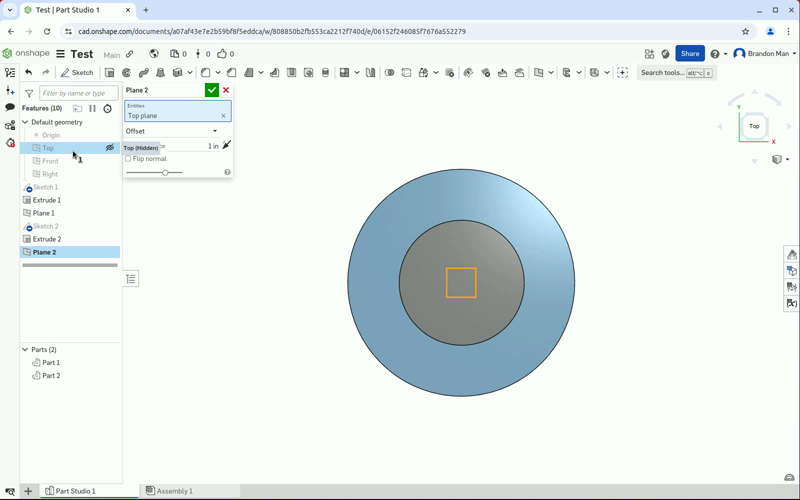
key(tab, 2)
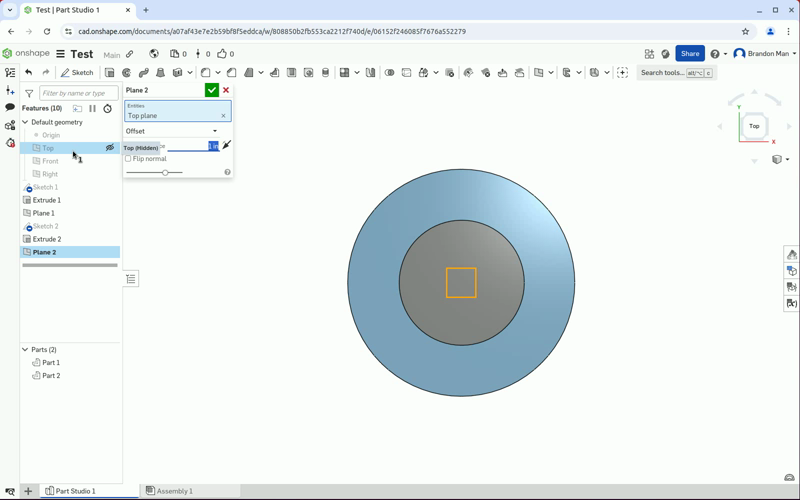
text(6.748)
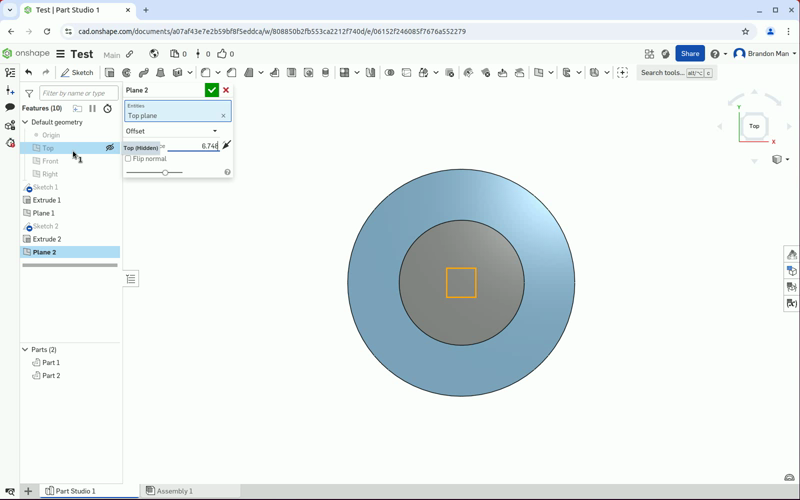
key(enter, 2)
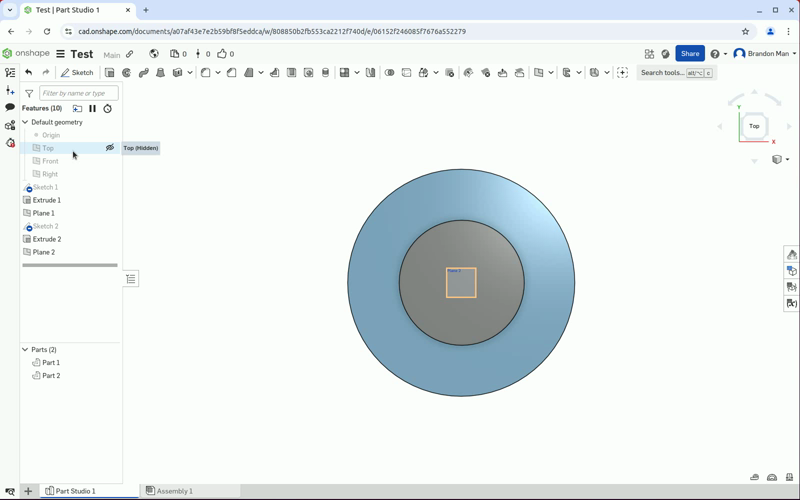
key(shift+s)
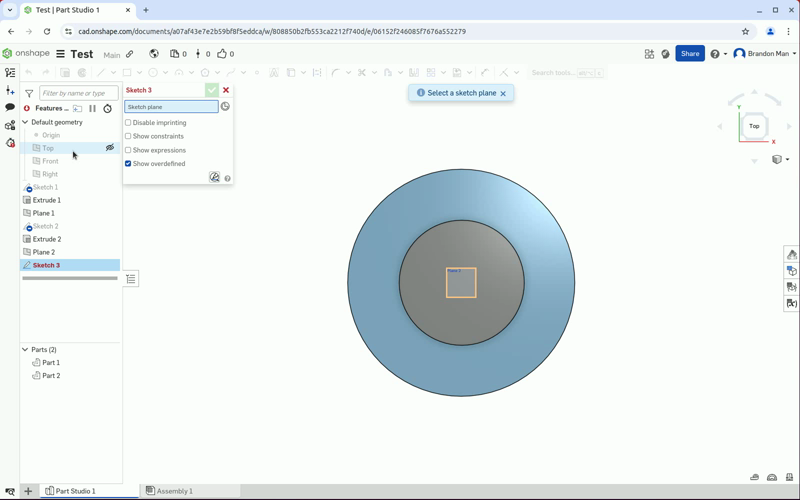
mouse_move(73, 254)
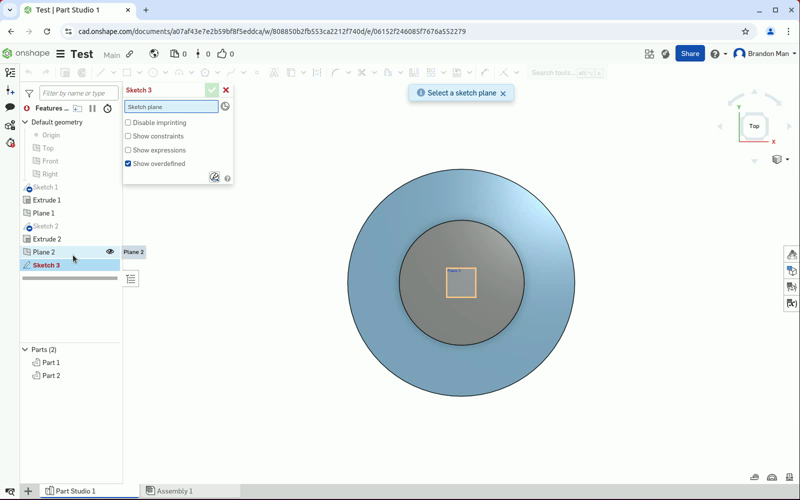
click(73, 254)
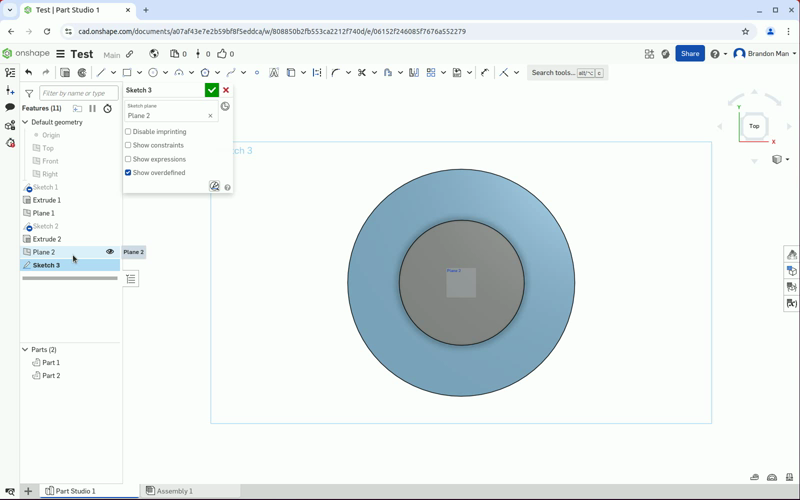
mouse_move(73, 352)
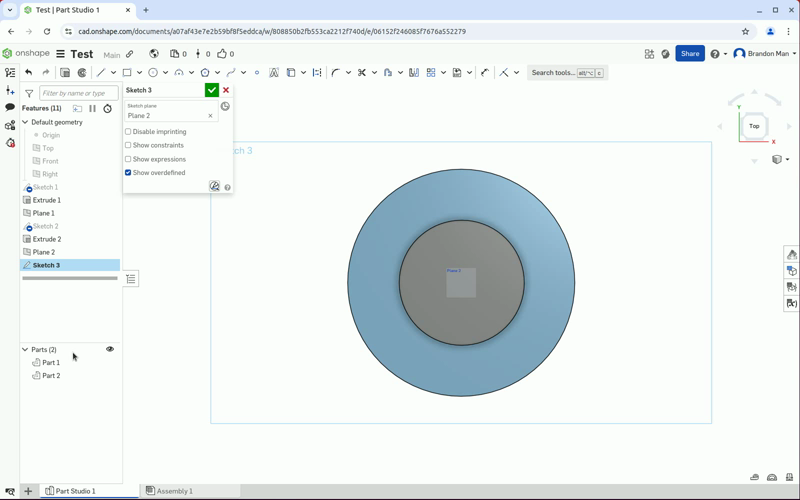
key(y)
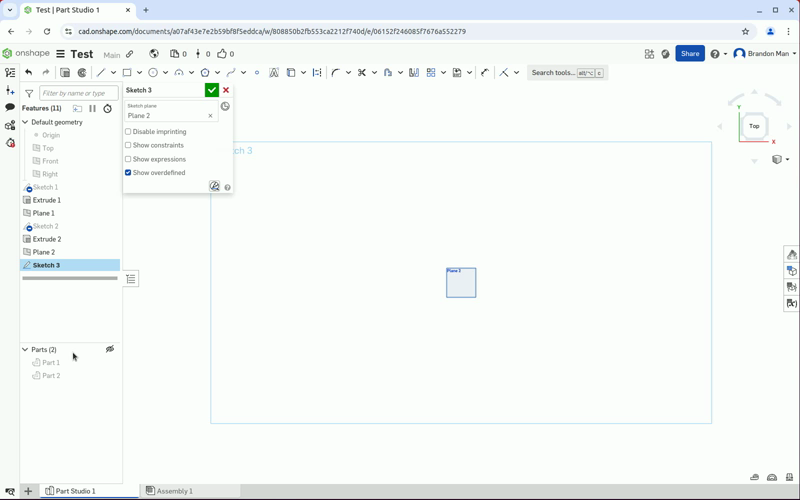
key(c)
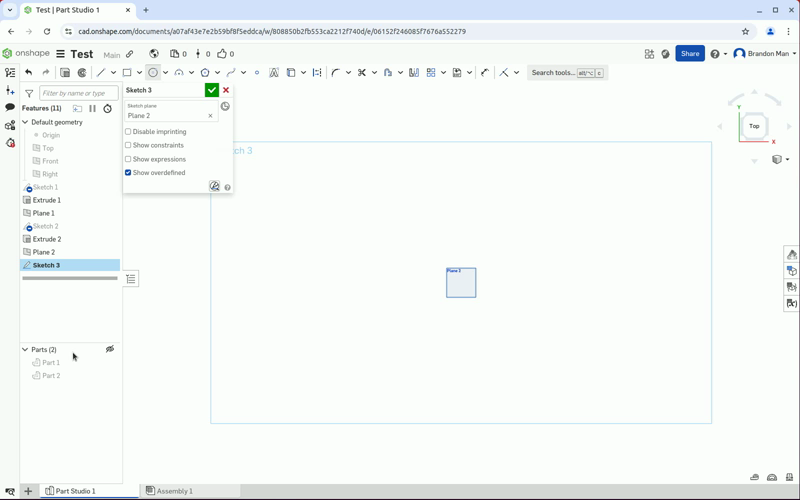
key_down(shift)
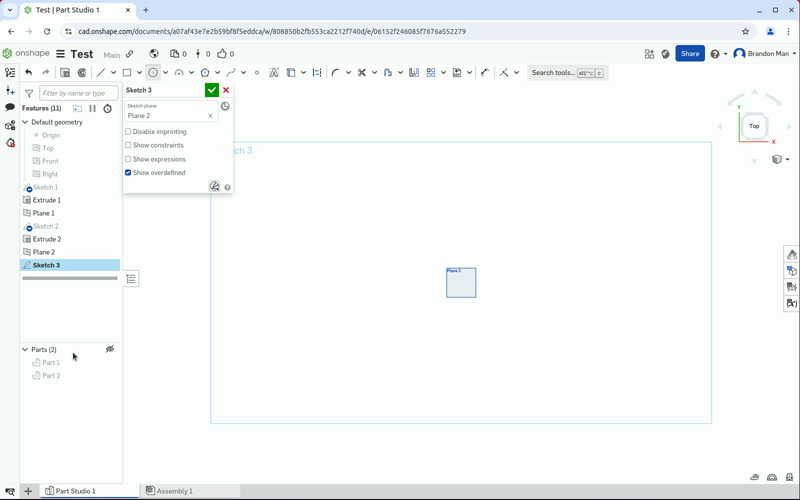
mouse_move(461, 282)
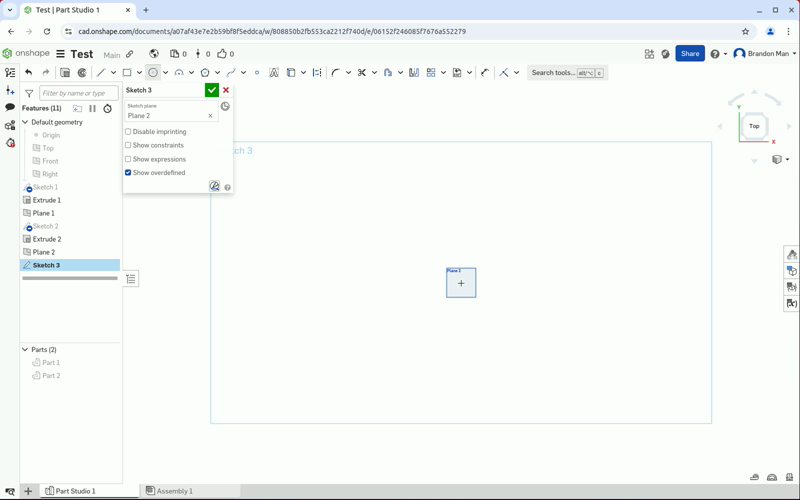
click(461, 282)
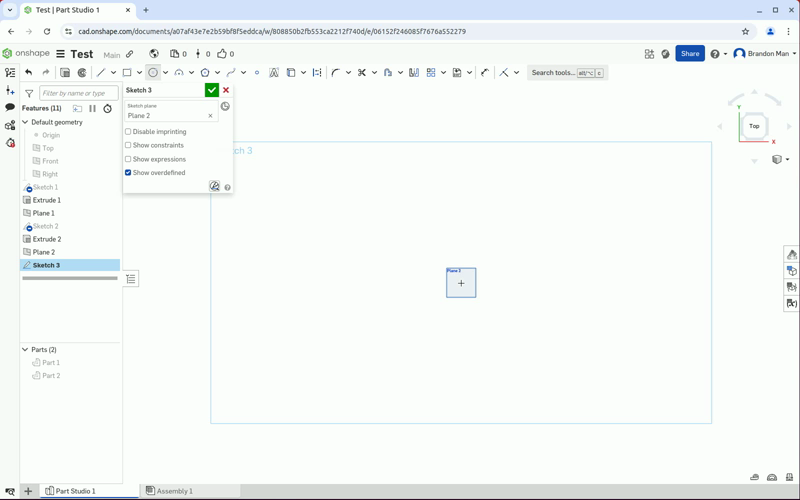
key_up(shift)
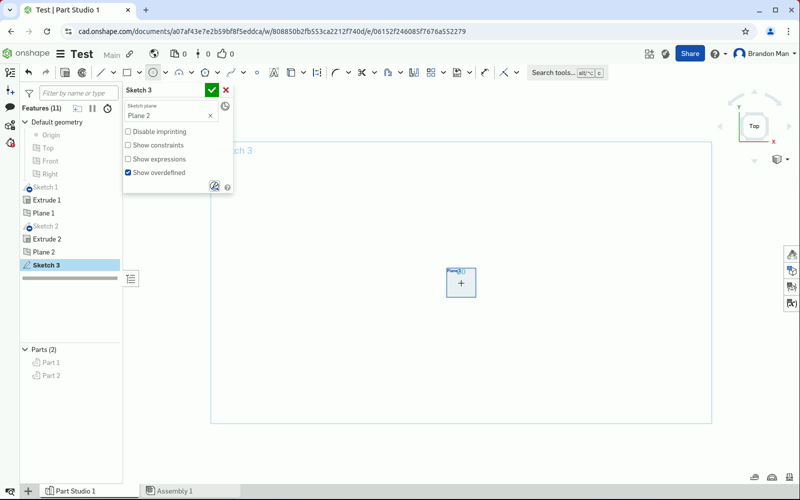
mouse_move(503, 282)
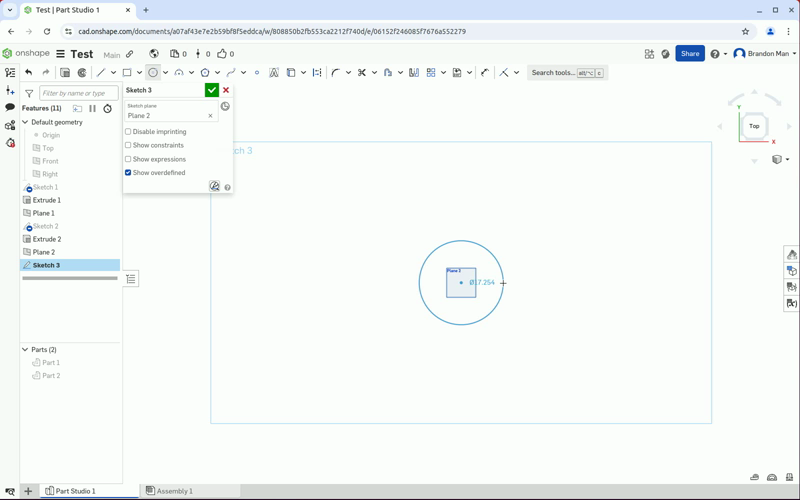
click(503, 282)
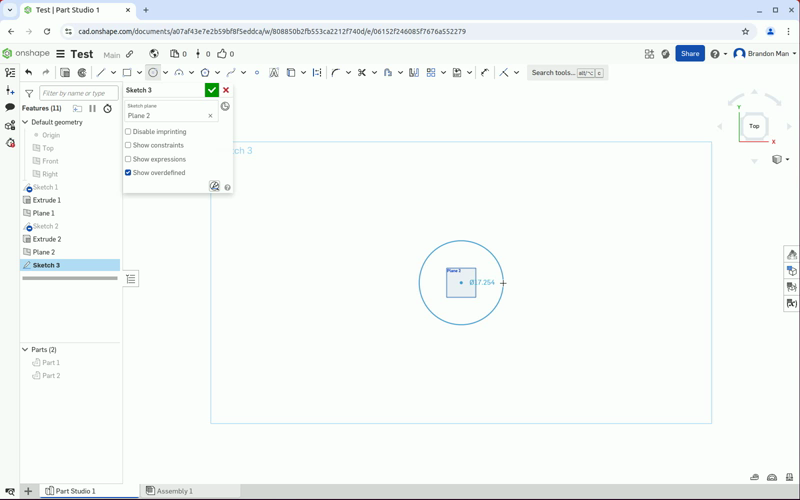
key(esc)
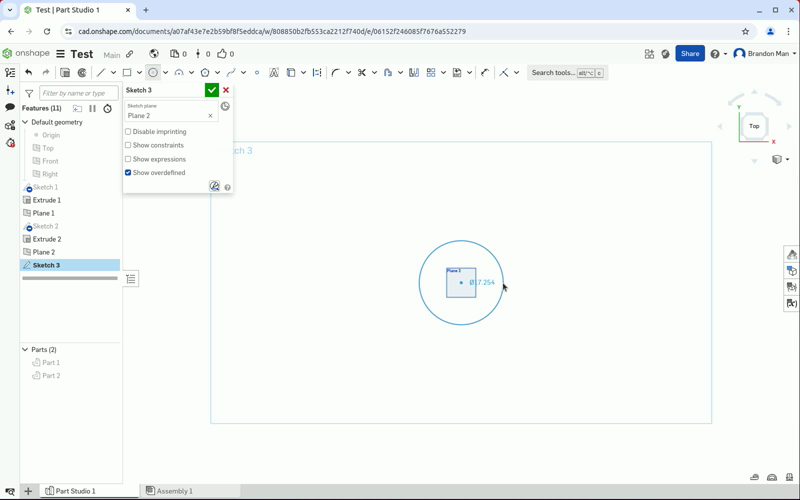
mouse_move(461, 256)
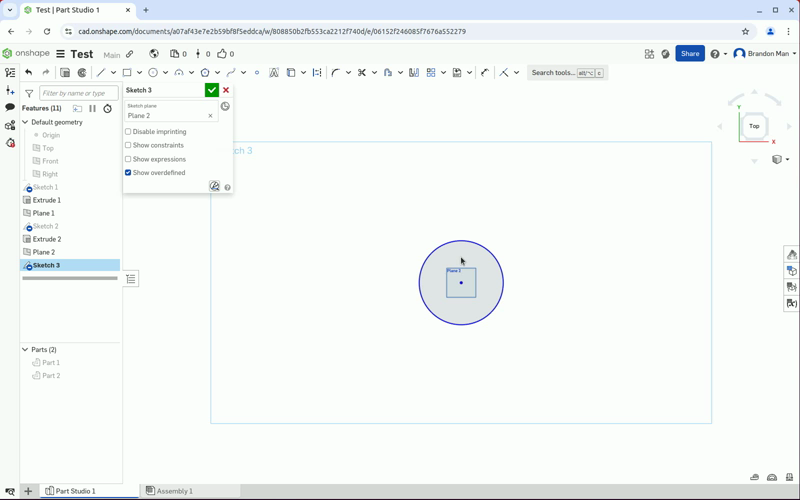
click(461, 256)
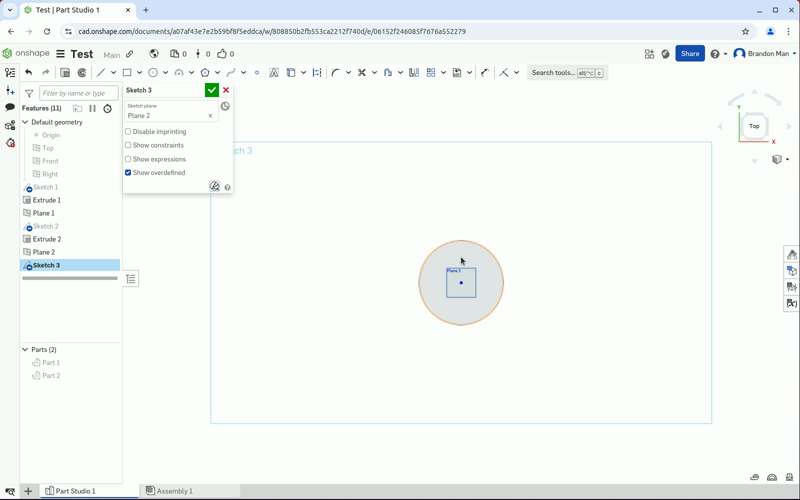
mouse_move(73, 352)
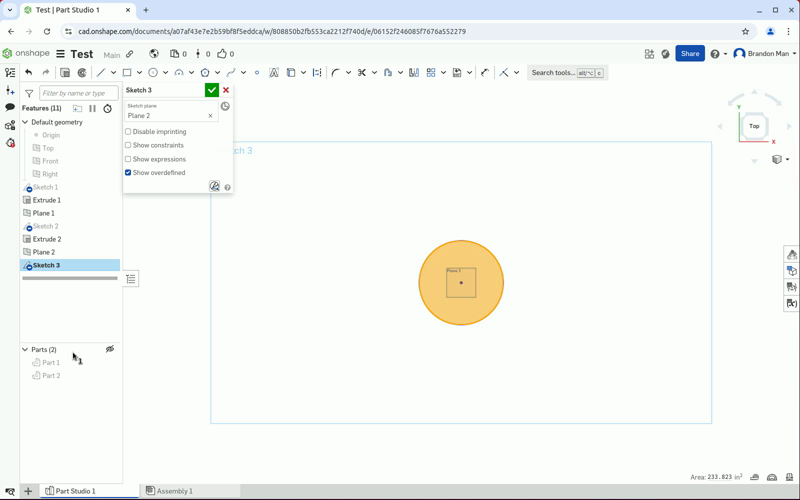
key(shift+y)
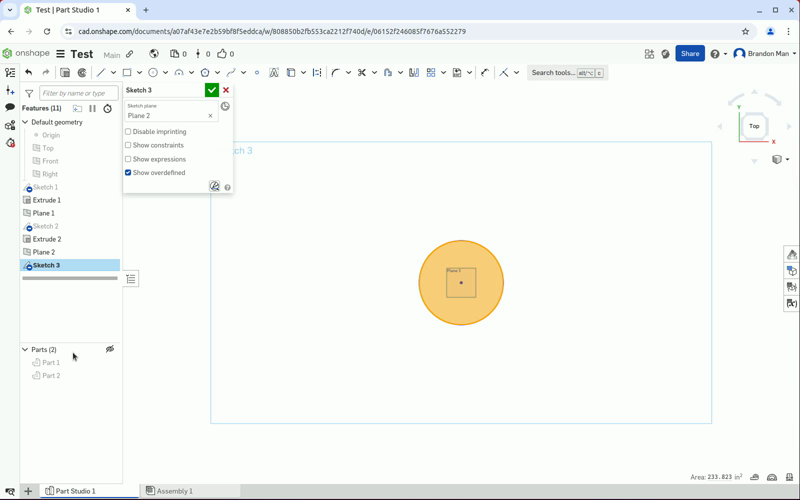
key(shift+e)
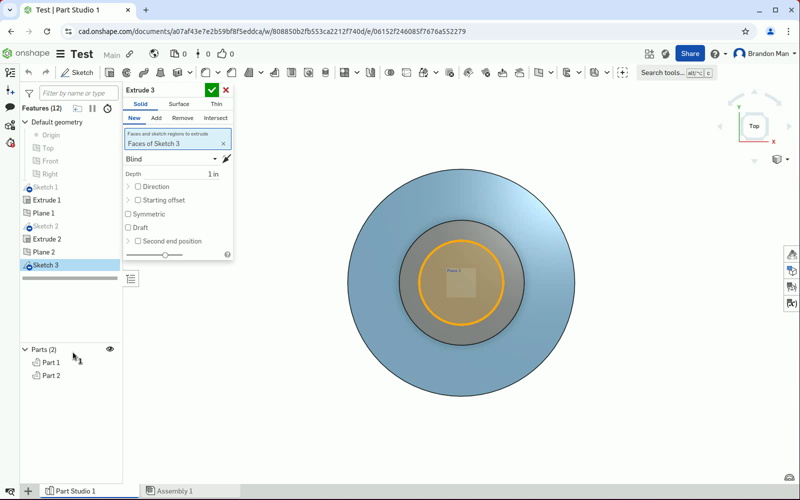
mouse_move(143, 106)
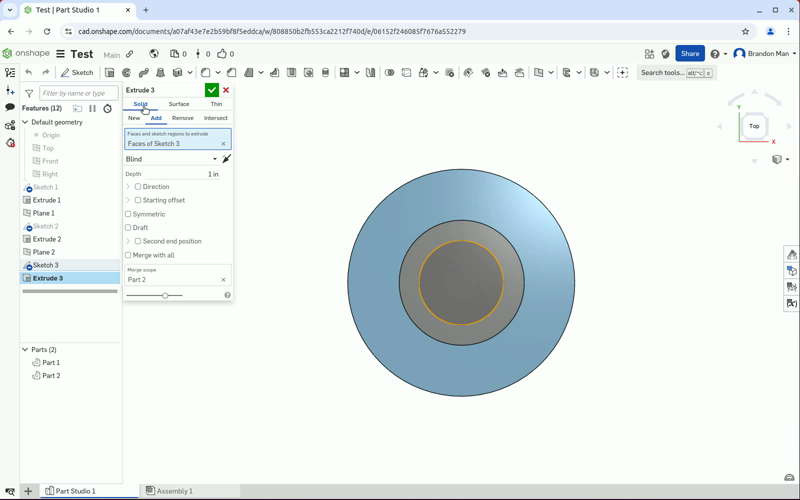
click(143, 106)
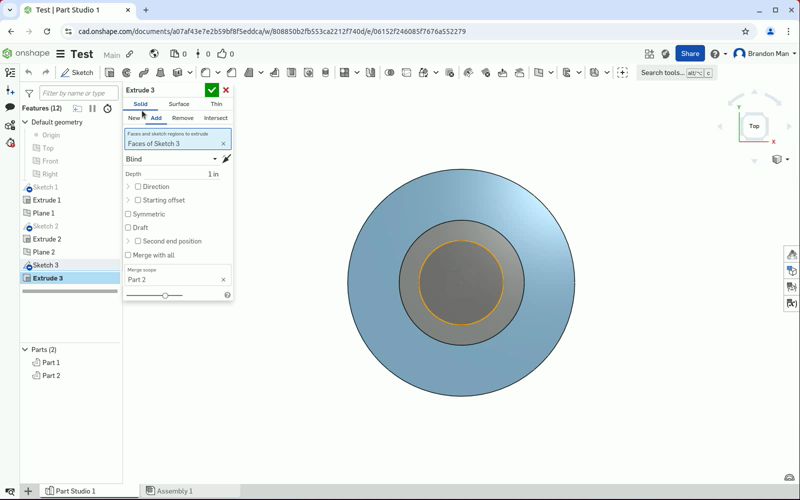
mouse_move(137, 120)
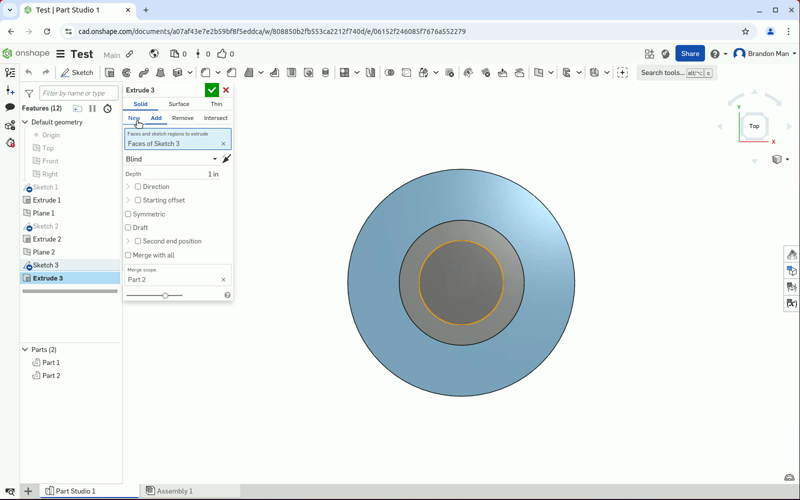
click(137, 120)
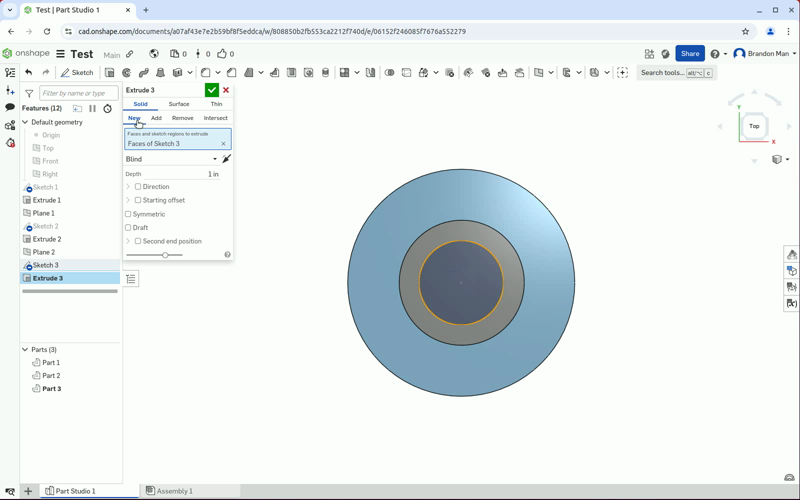
key(tab, 4)
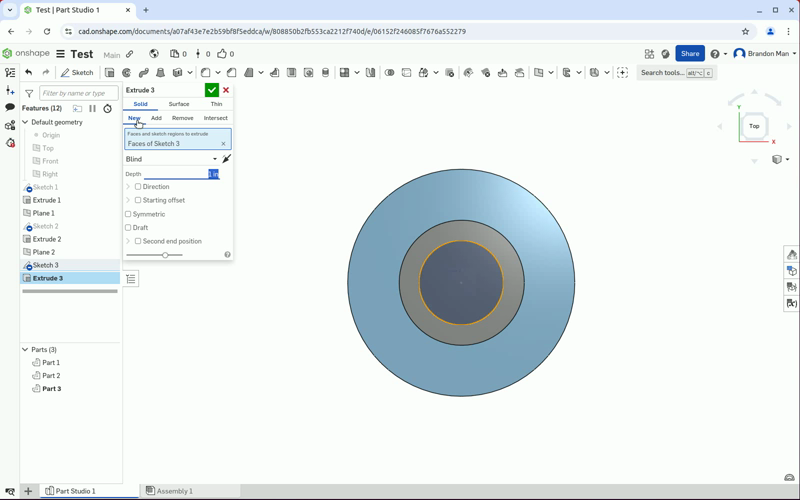
text(14.443)
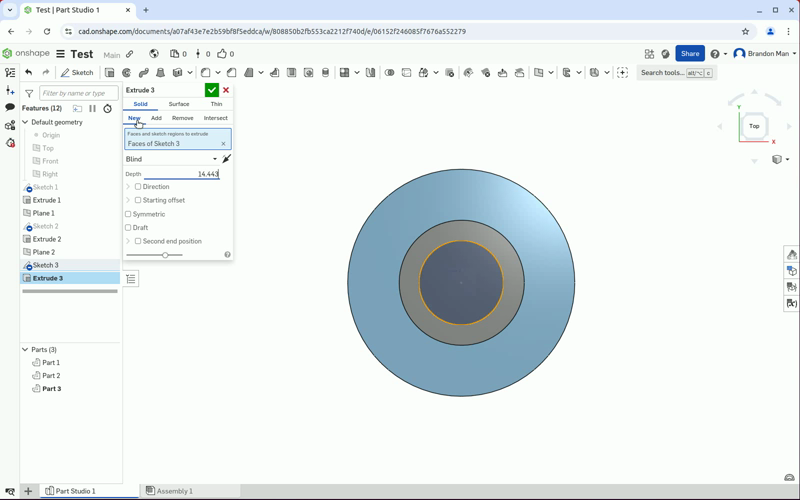
key(enter)
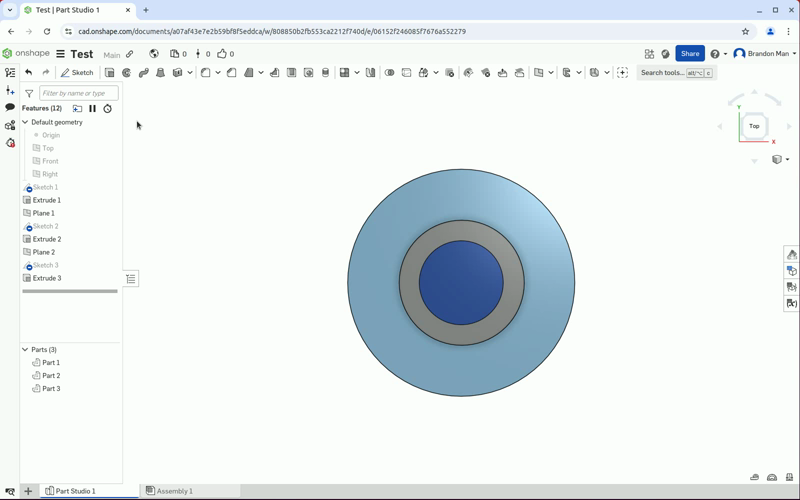
key(shift+h)
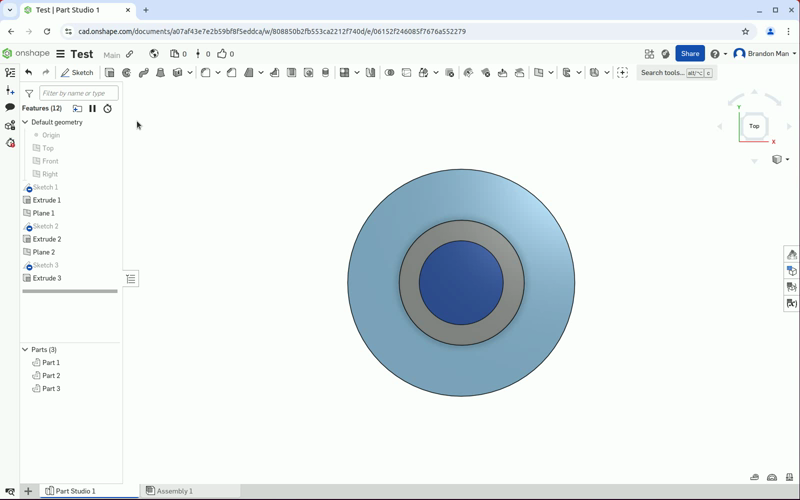
key(shift+h)
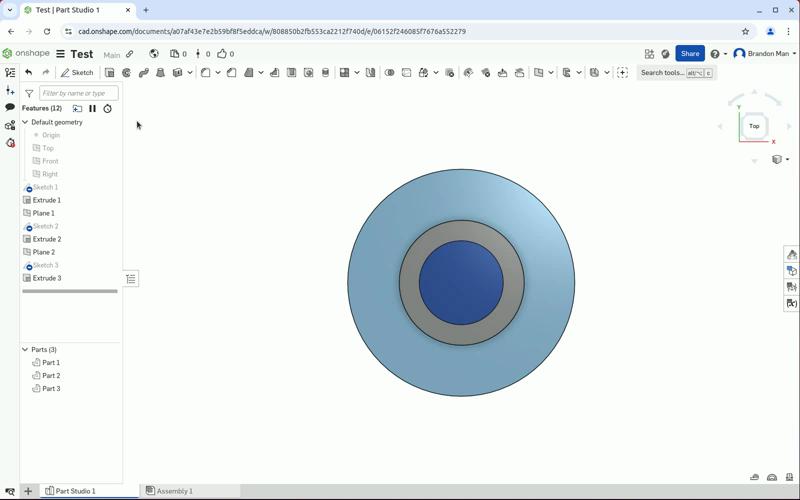
mouse_move(73, 189)
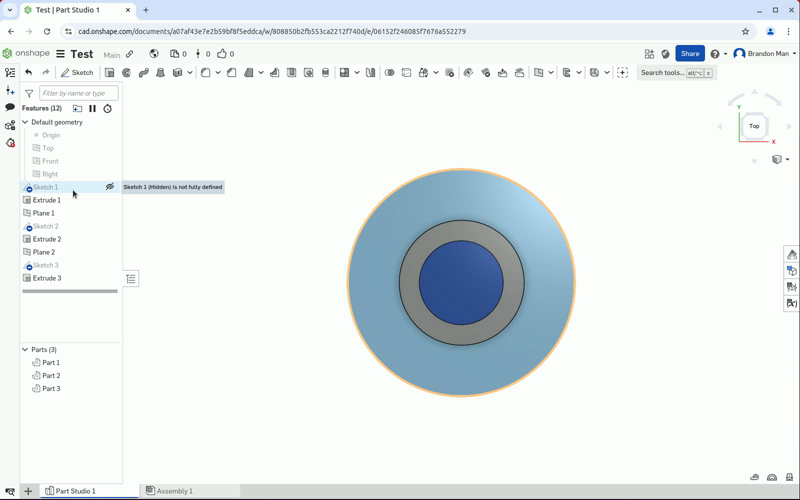
click(73, 189)
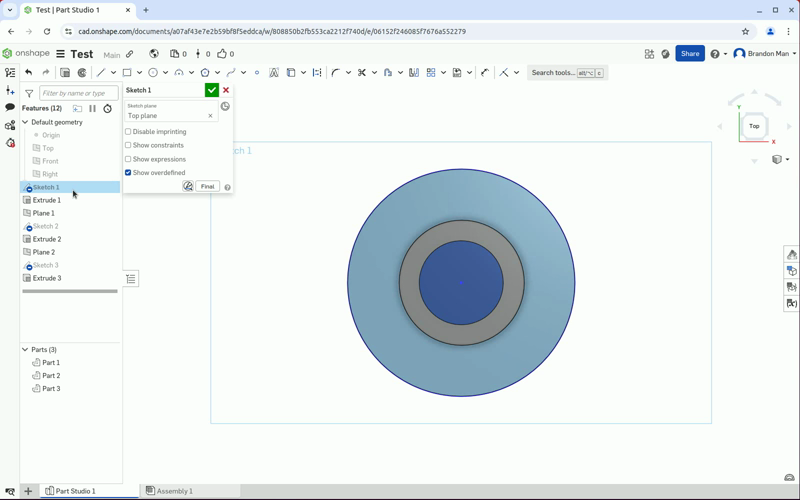
mouse_move(229, 92)
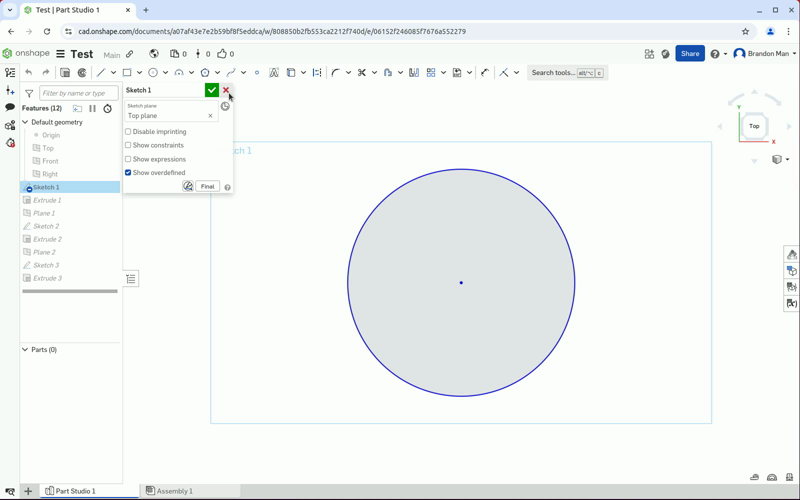
click(229, 92)
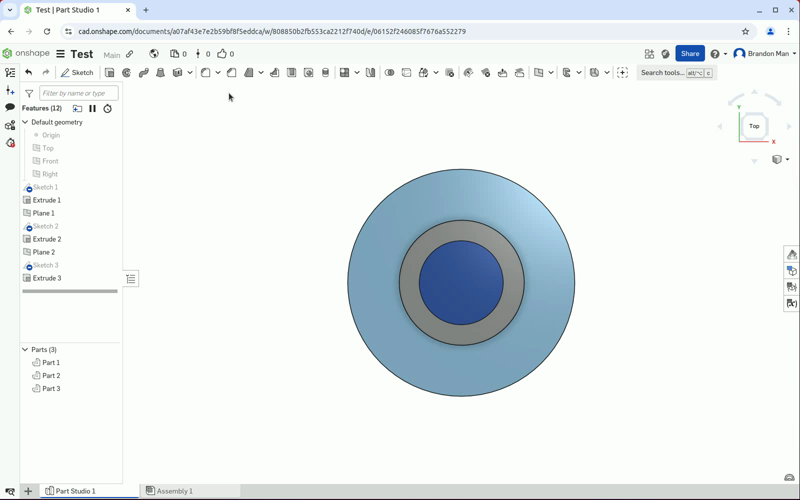
mouse_move(541, 75)
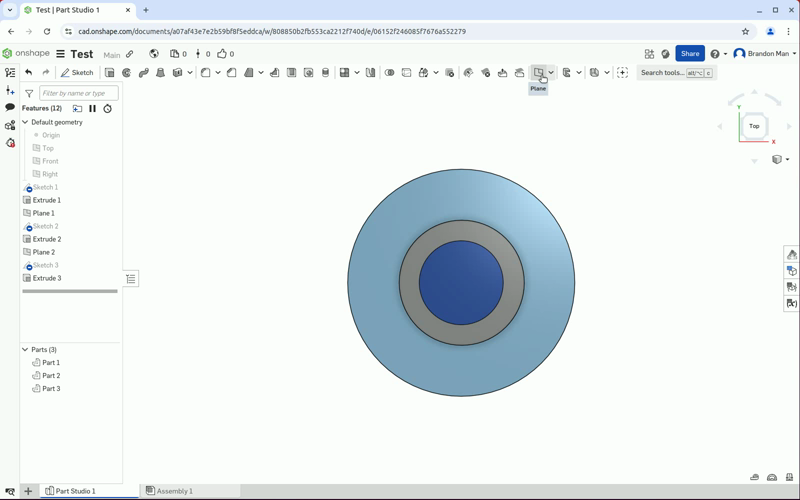
click(541, 75)
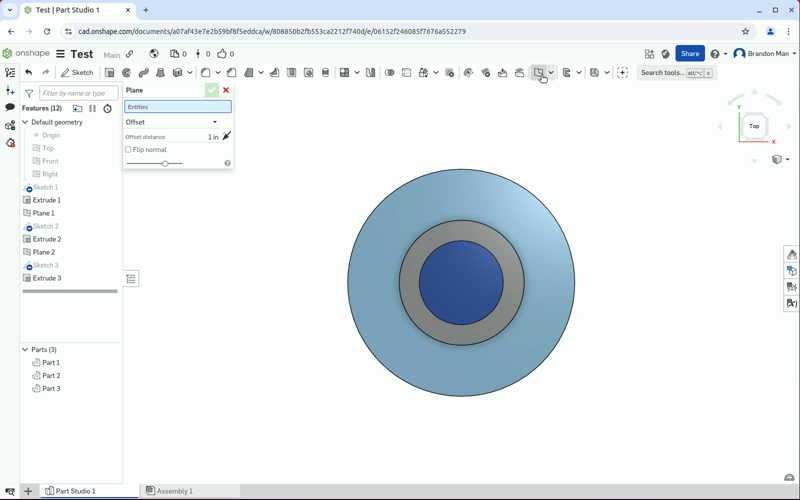
mouse_move(73, 150)
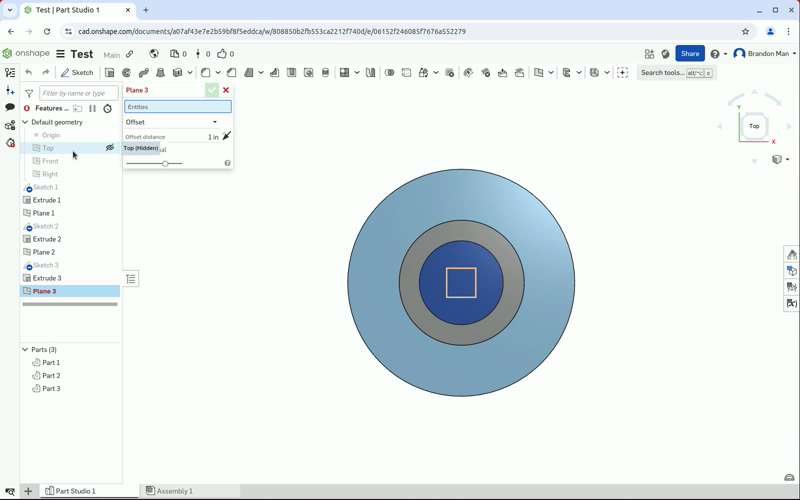
click(73, 150)
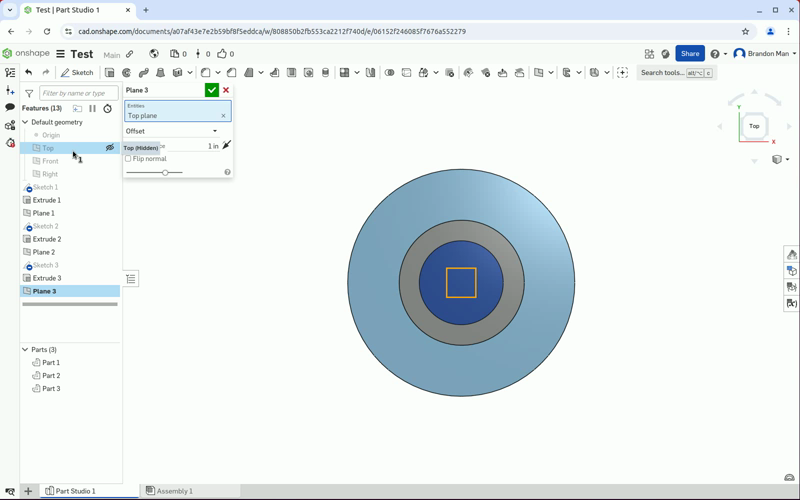
key(tab, 2)
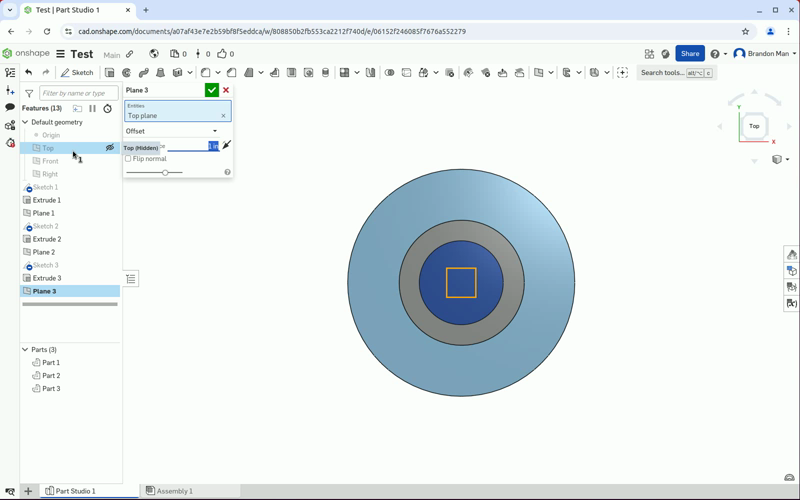
text(21.198)
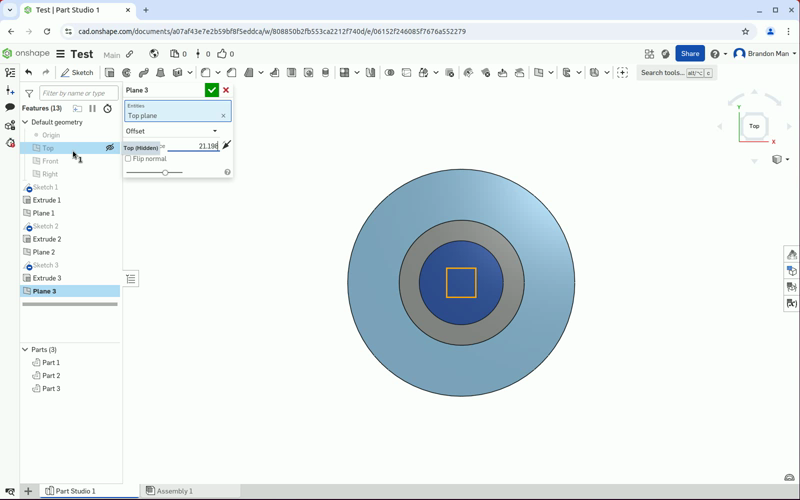
key(enter, 2)
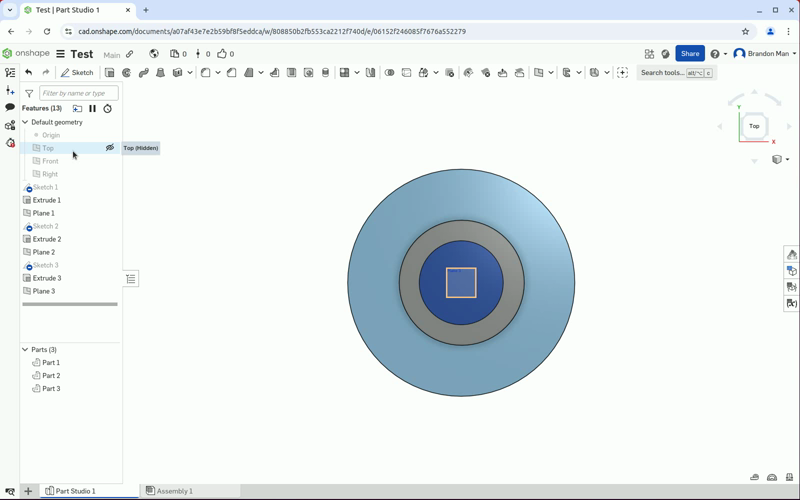
key(shift+s)
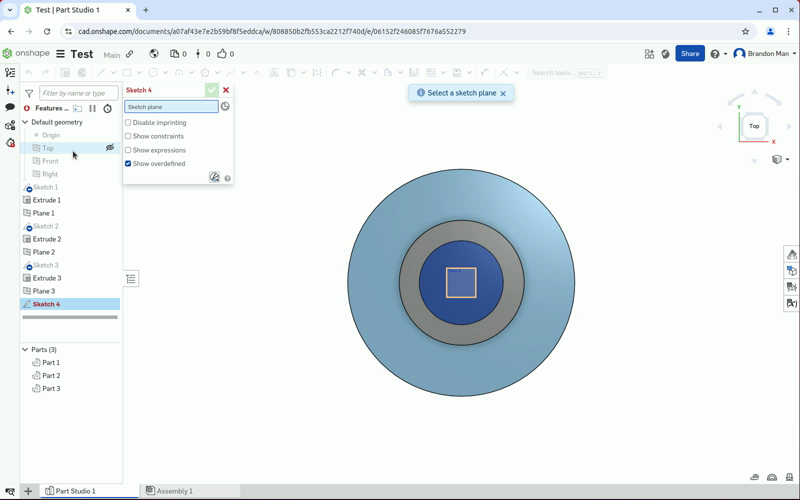
mouse_move(73, 293)
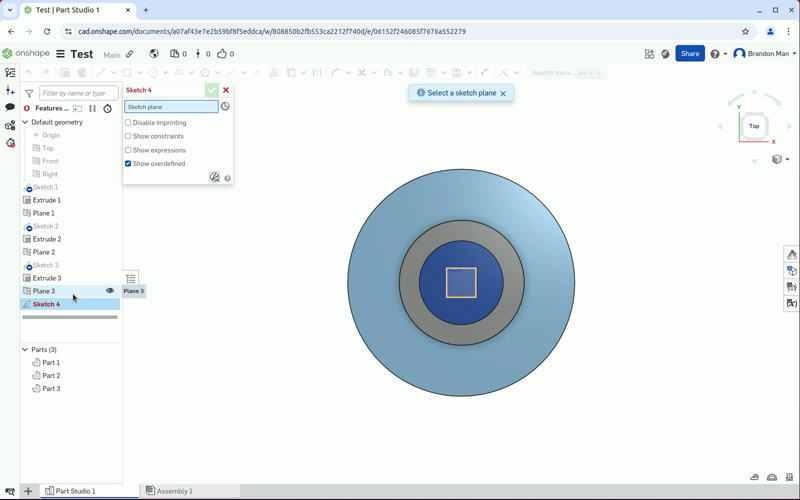
click(73, 293)
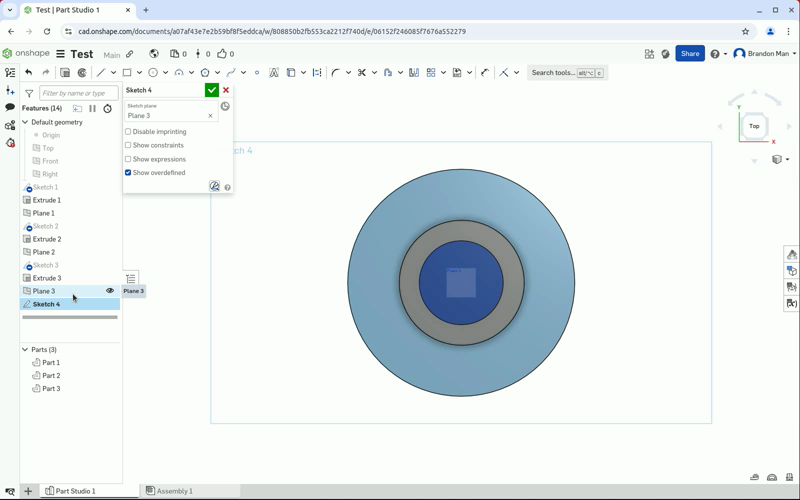
mouse_move(73, 352)
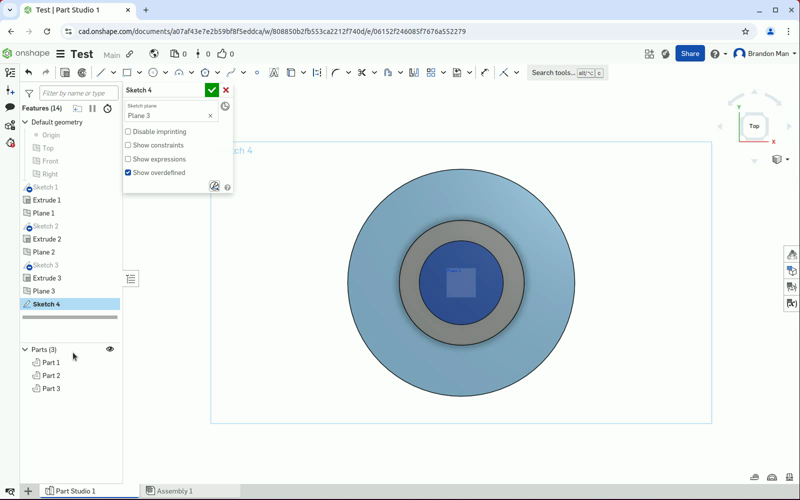
key(y)
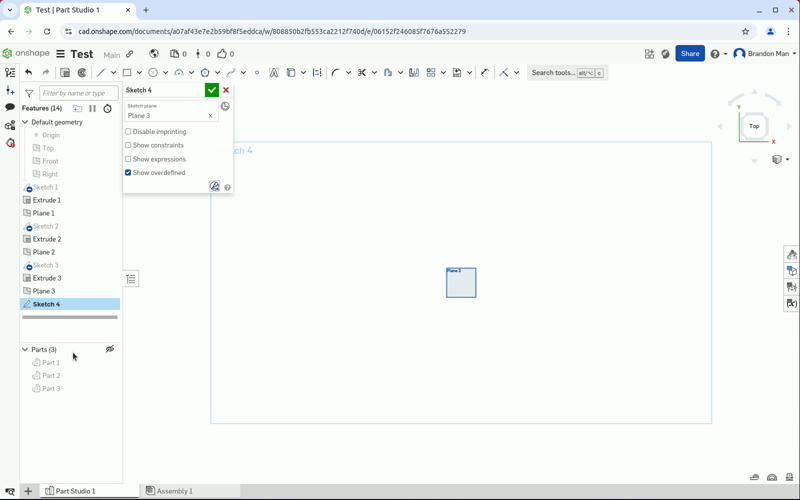
key(c)
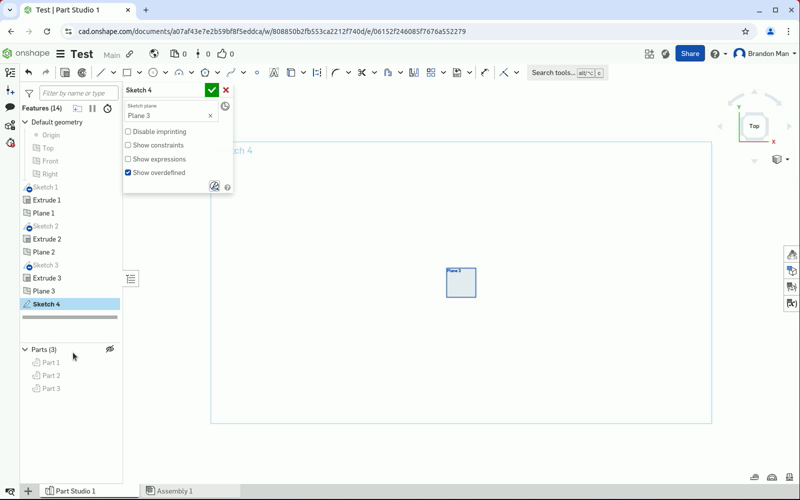
key_down(shift)
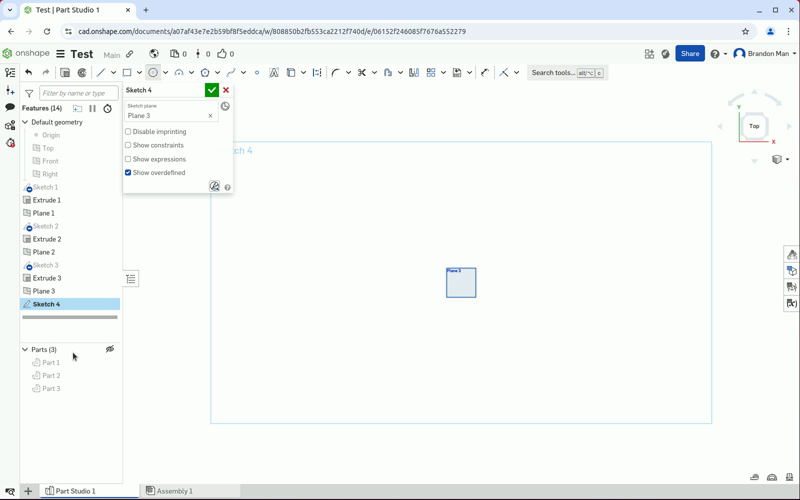
mouse_move(461, 282)
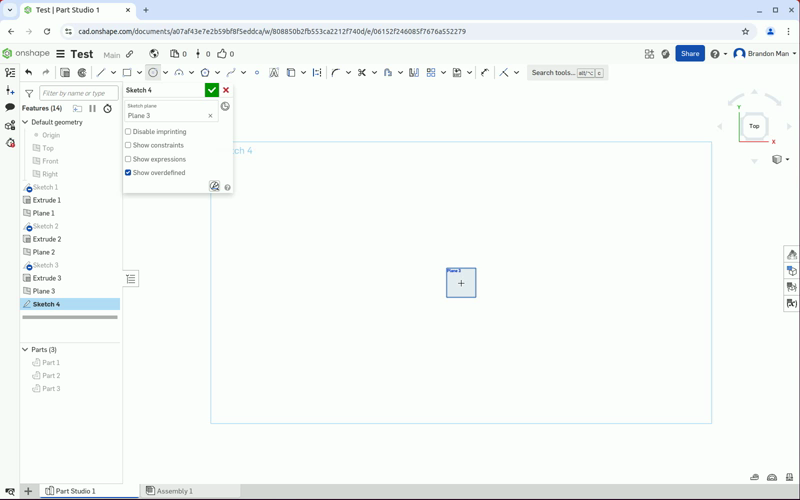
click(461, 282)
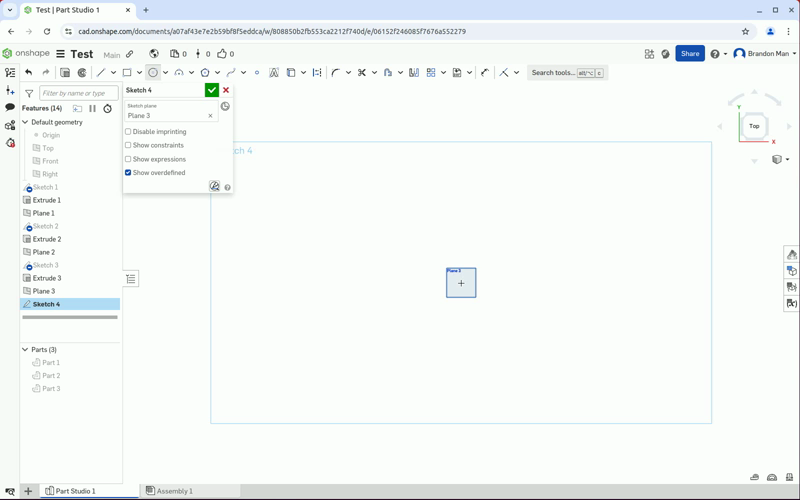
key_up(shift)
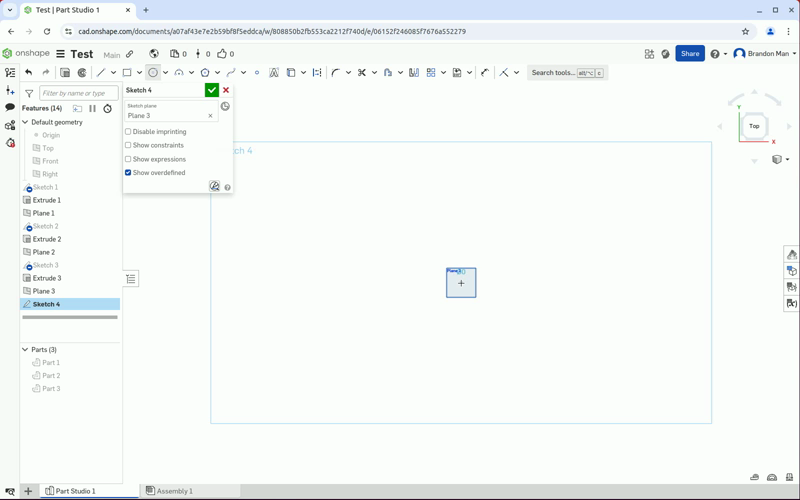
mouse_move(489, 282)
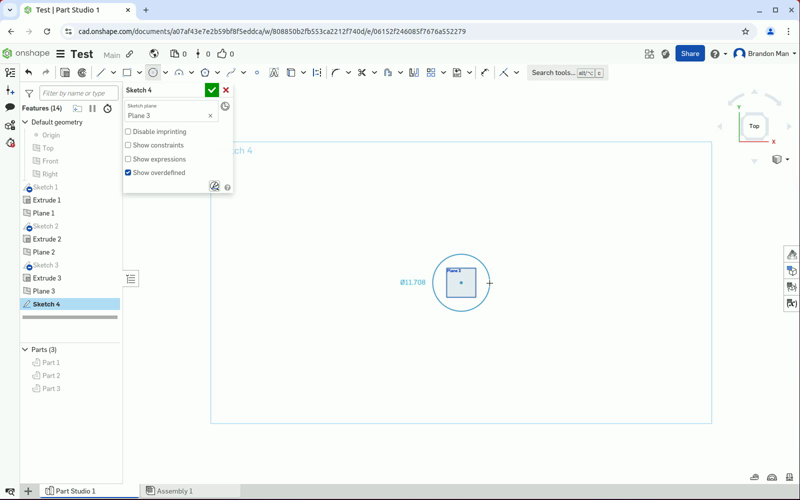
click(489, 282)
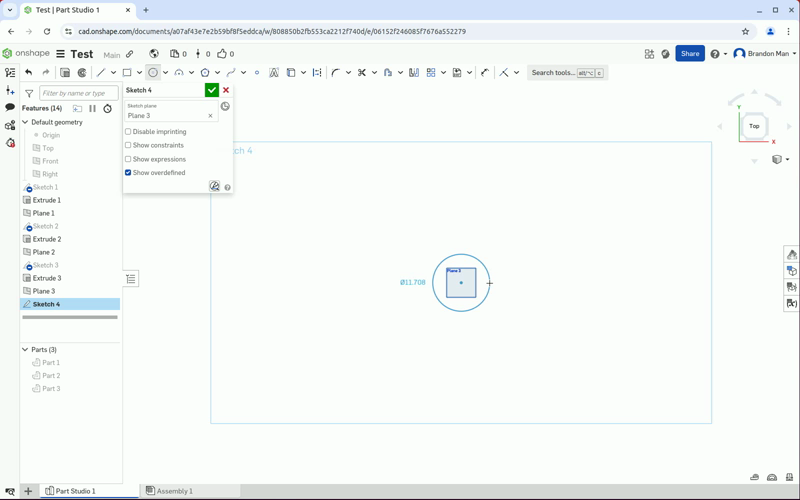
key(esc)
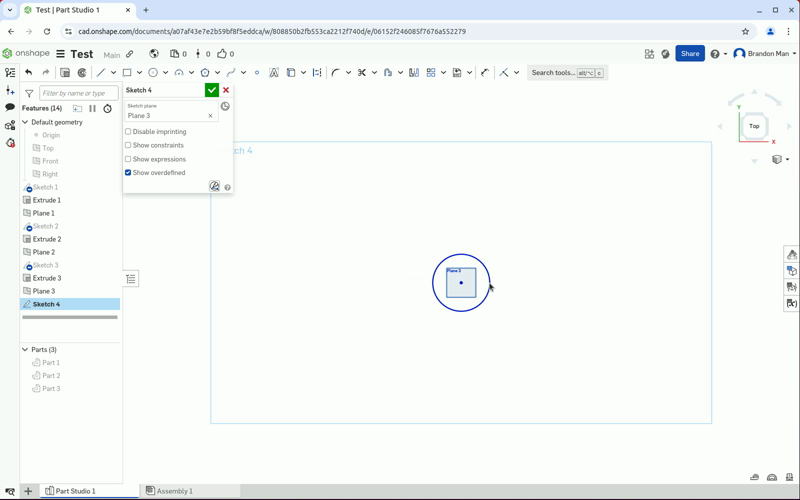
mouse_move(461, 265)
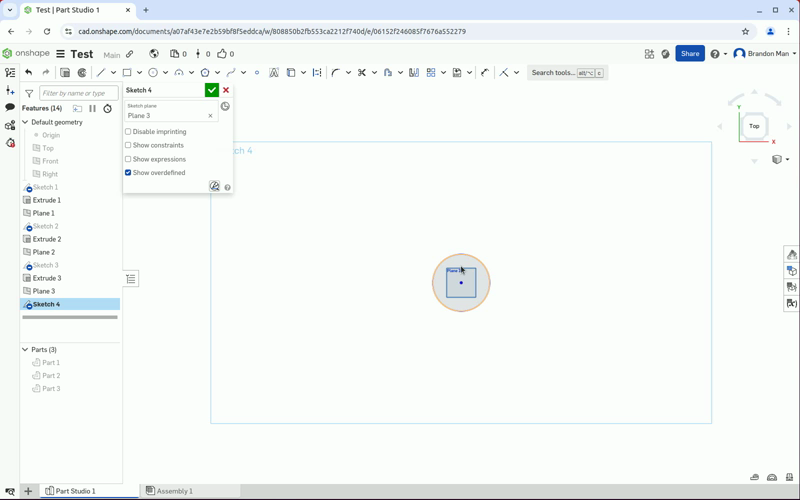
click(461, 265)
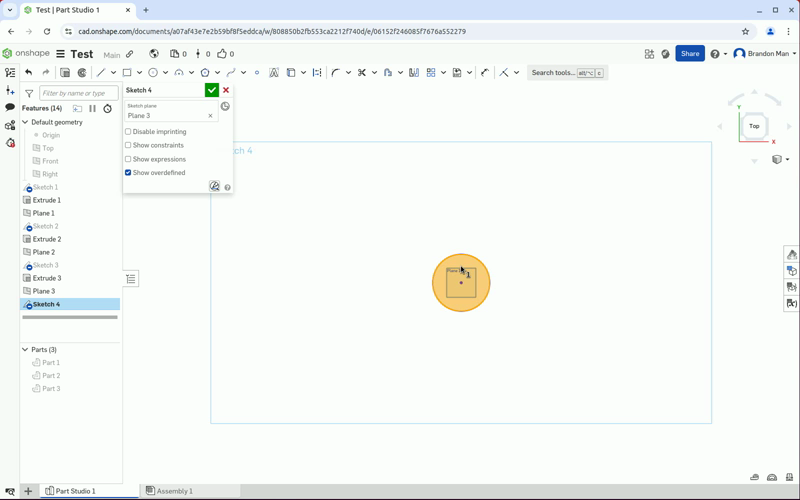
mouse_move(73, 352)
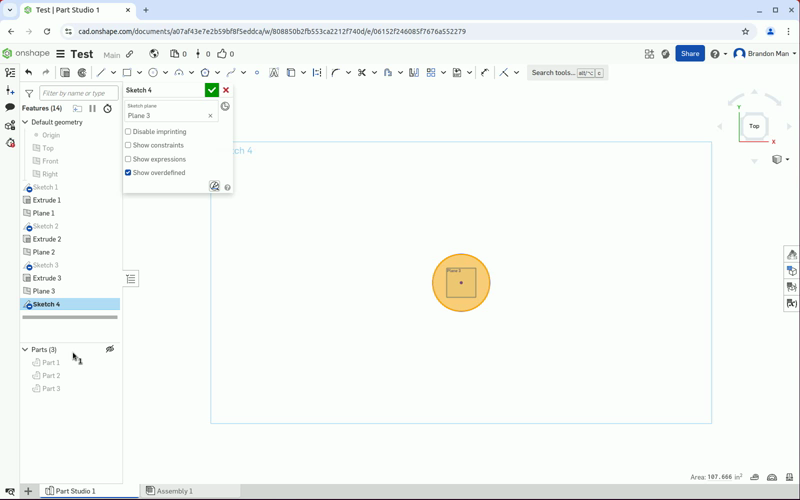
key(shift+y)
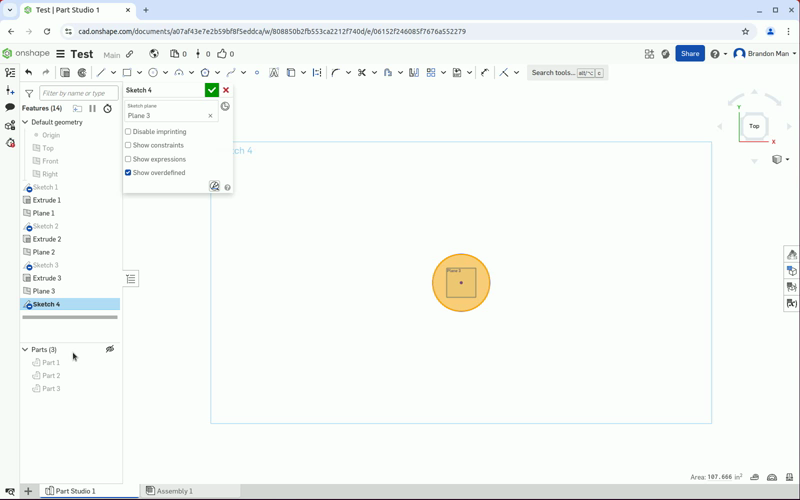
key(shift+e)
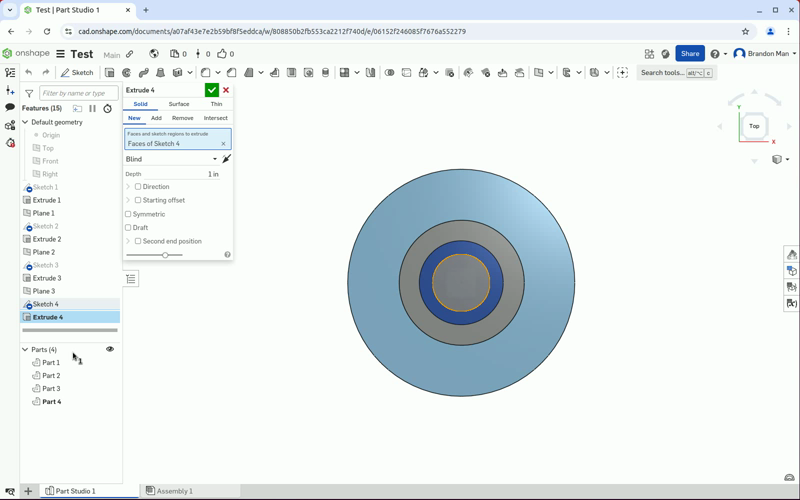
mouse_move(143, 106)
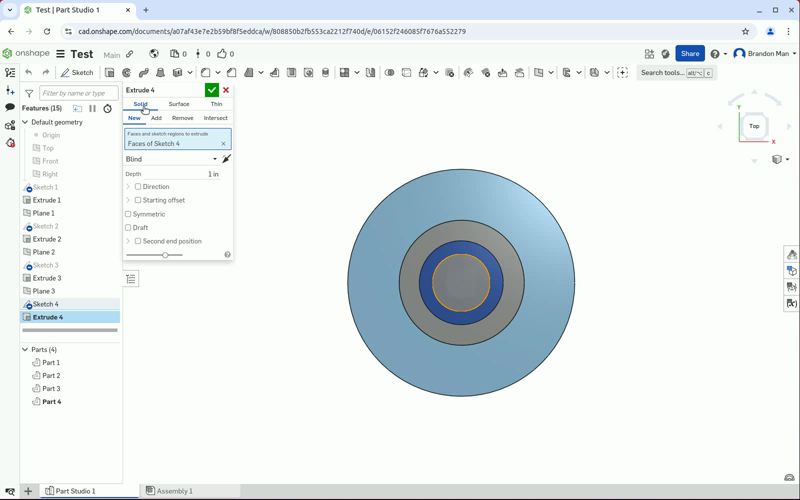
click(143, 106)
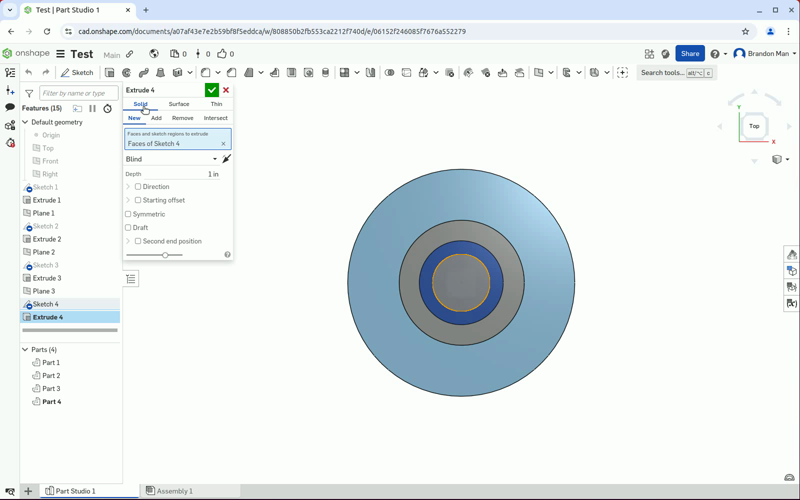
mouse_move(186, 120)
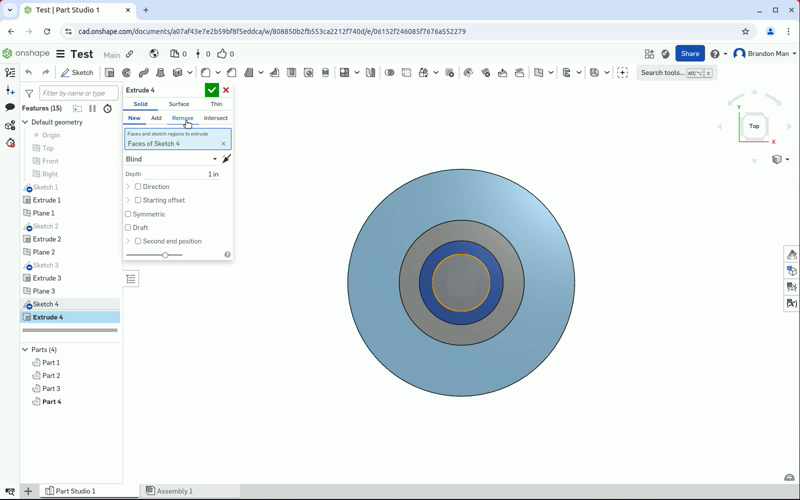
click(186, 120)
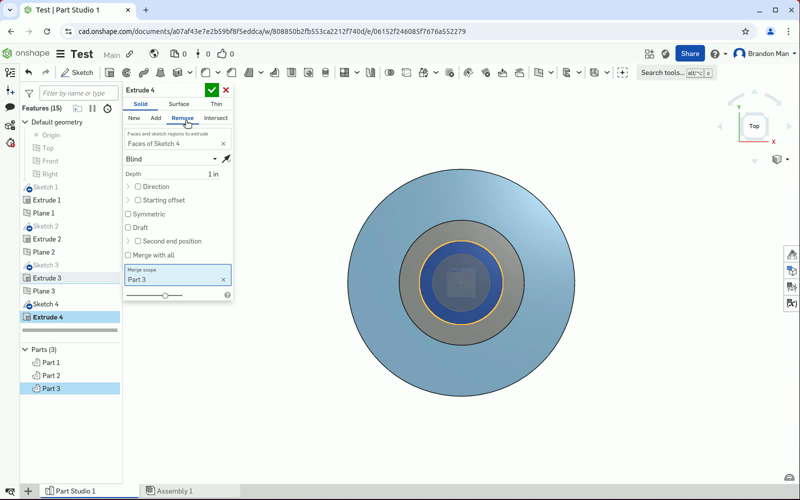
key(tab, 4)
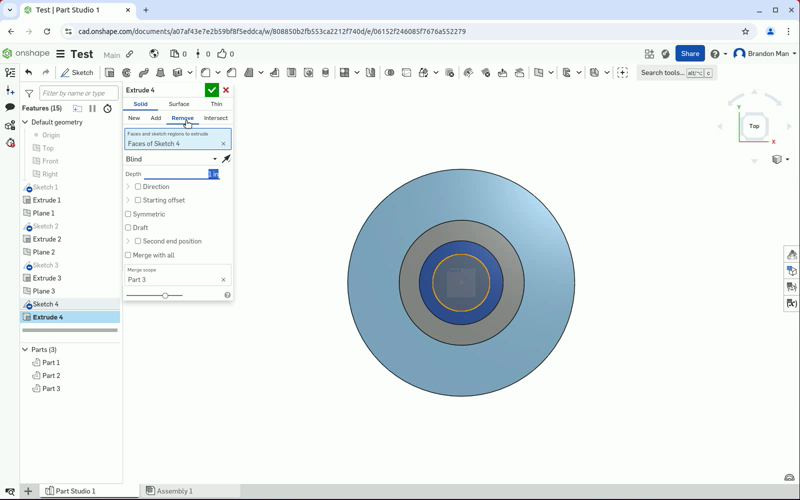
text(13.721)
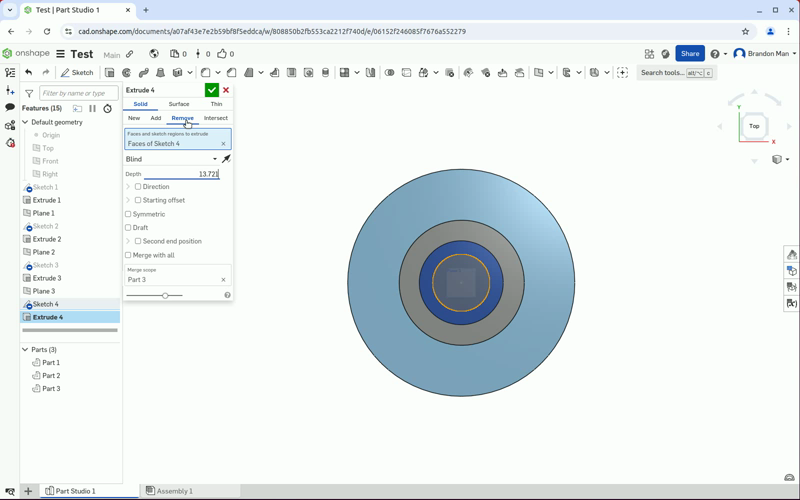
key(tab, 6)
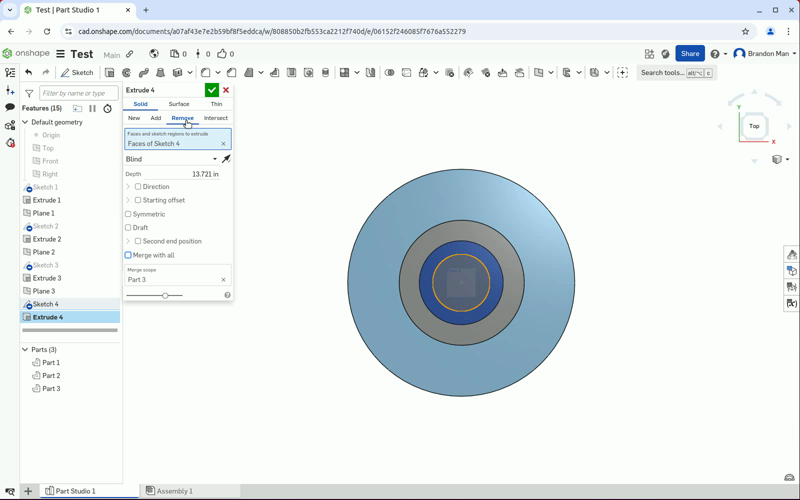
key(space)
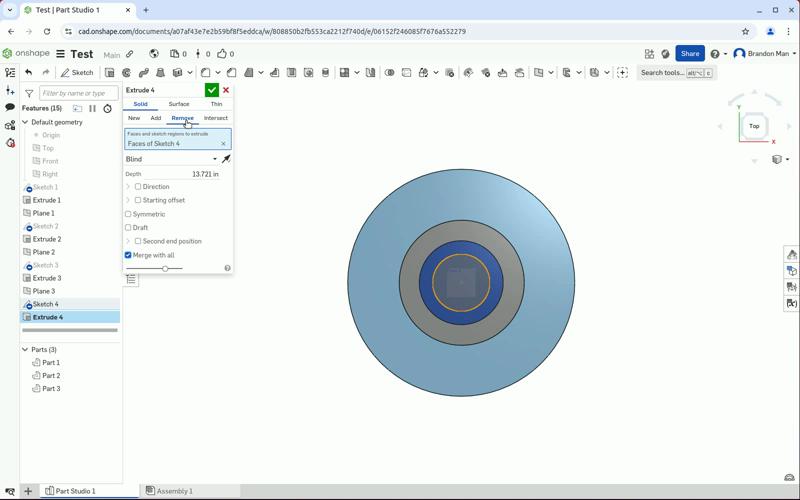
key(enter)
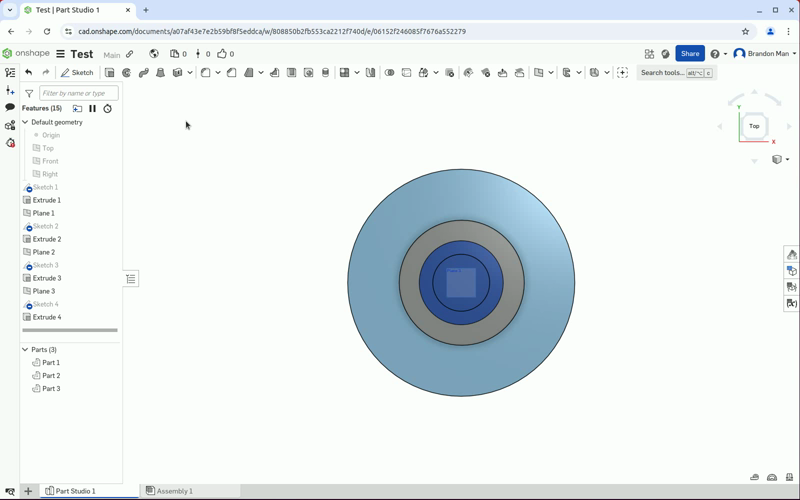
key(shift+h)
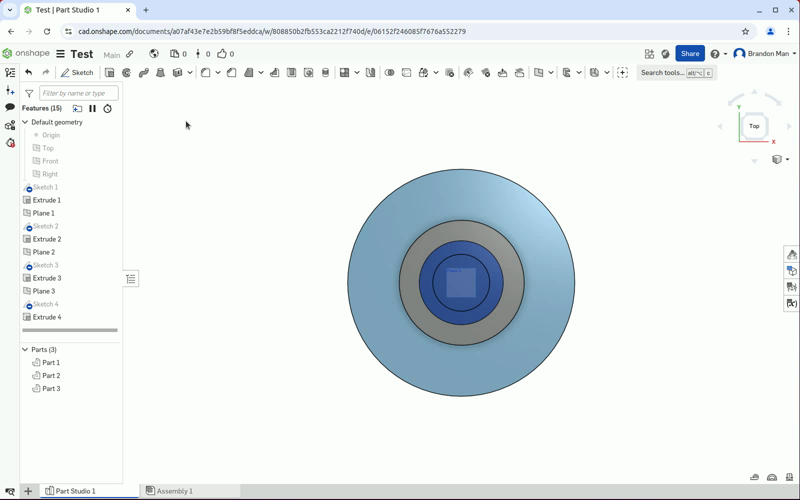
key(shift+h)
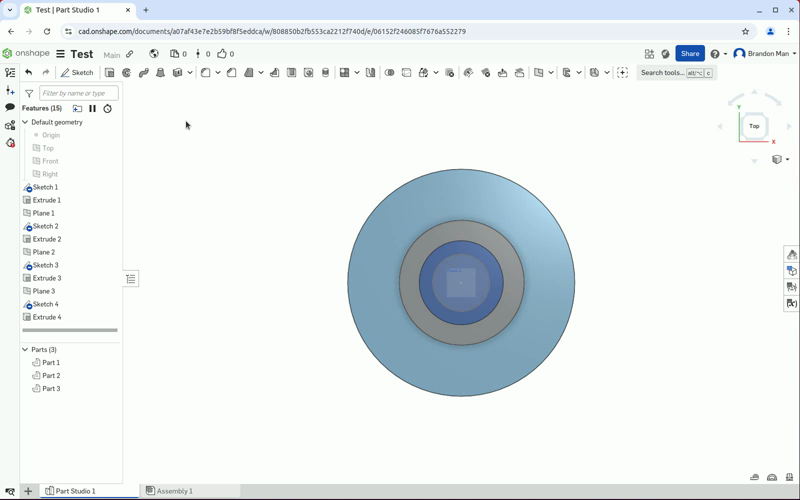
key(shift+7)
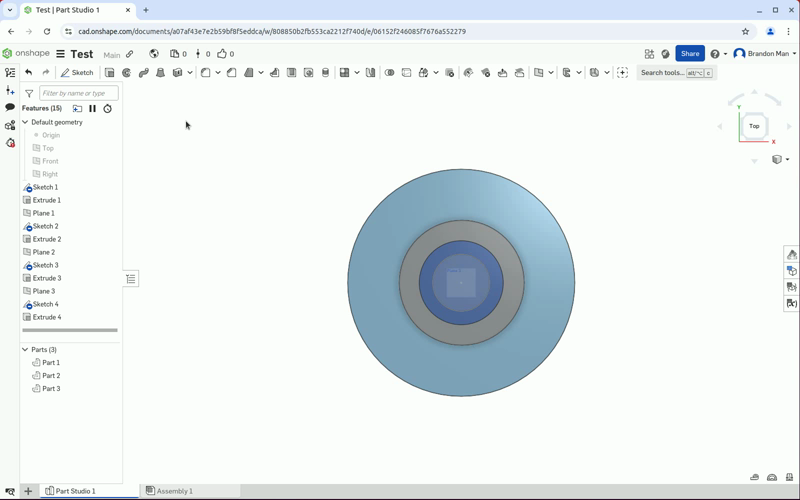
key(up, 3)
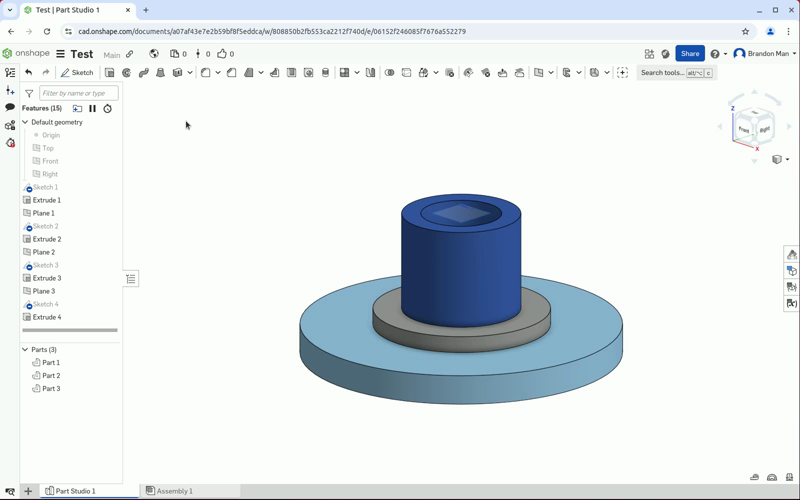
key(left, 3)
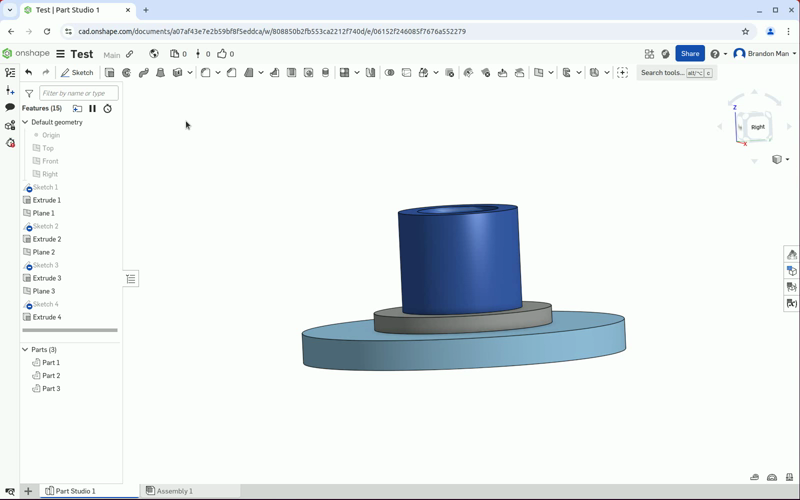
key(right, 3)
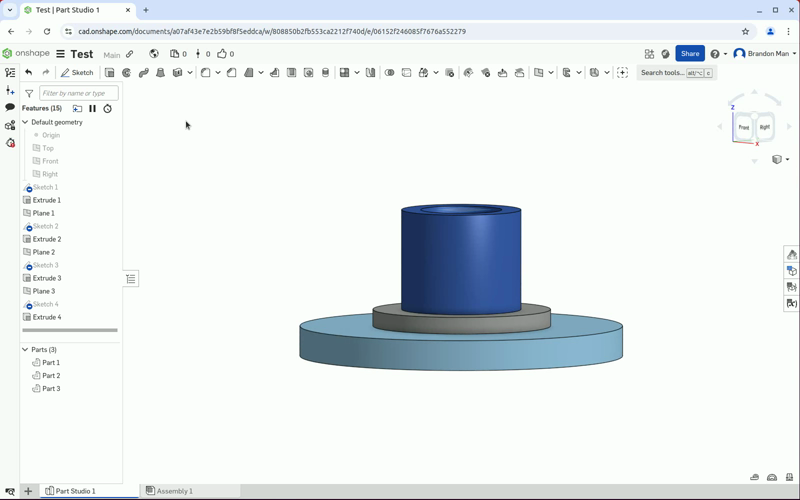
key(down, 3)
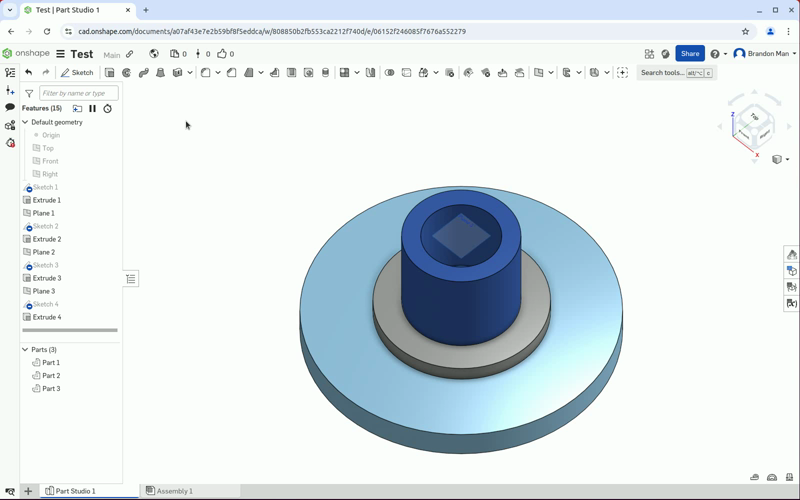
mouse_move(73, 189)
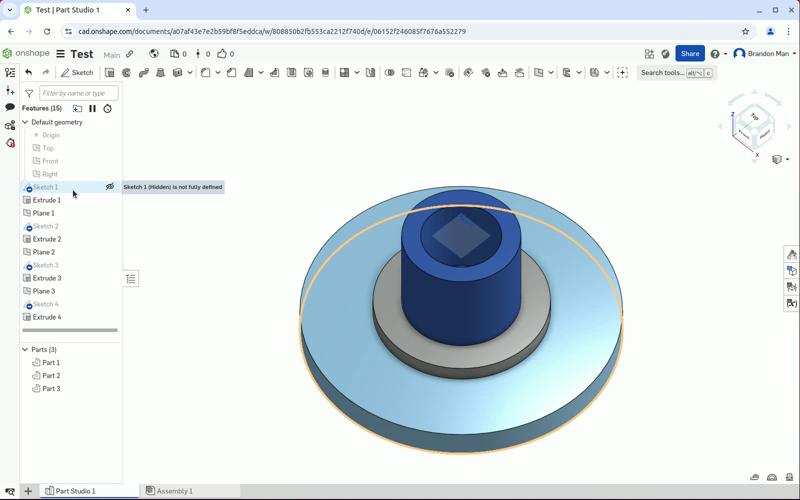
click(73, 189)